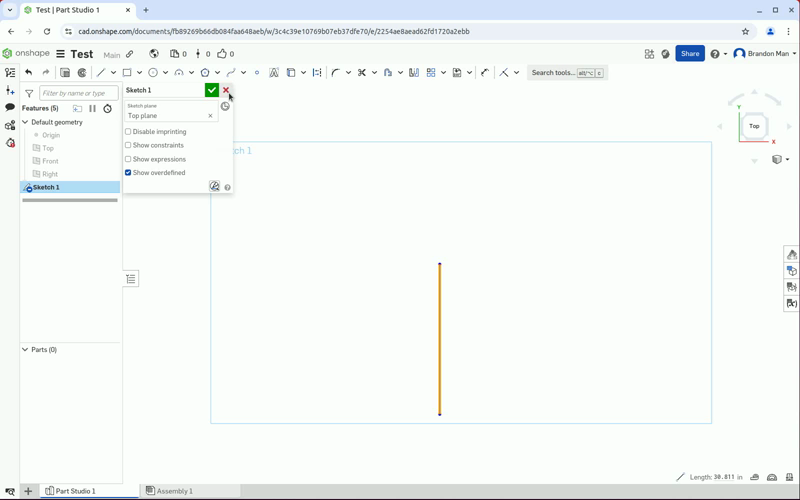
key(shift+h)
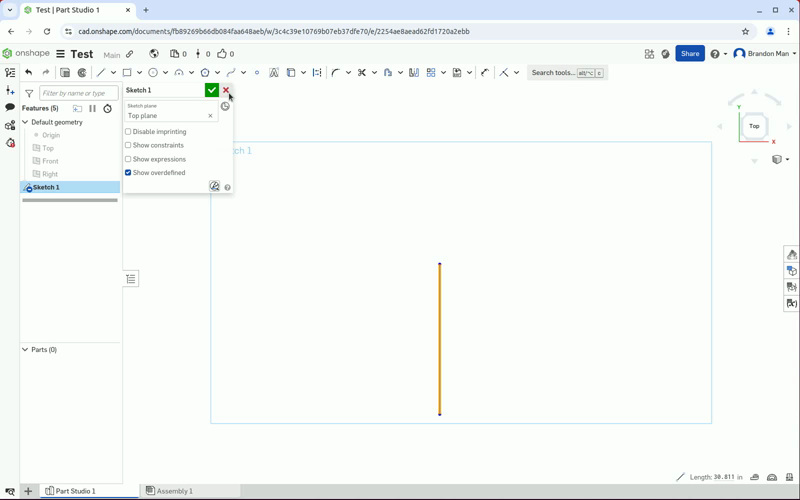
key(shift+s)
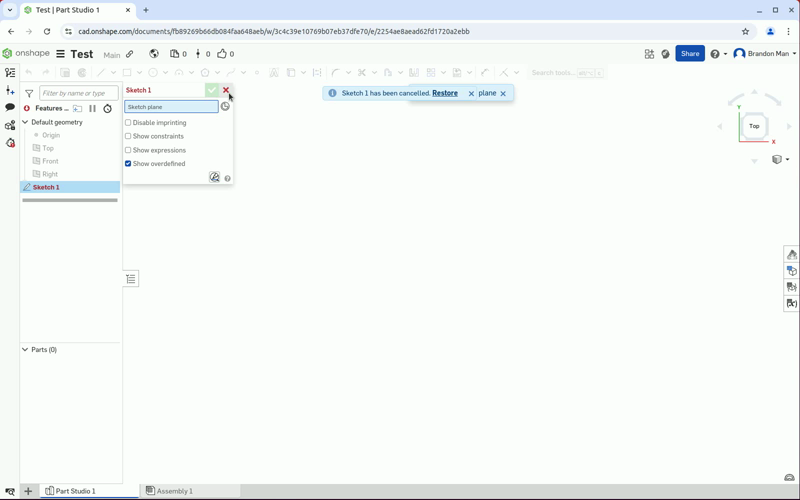
mouse_move(73, 150)
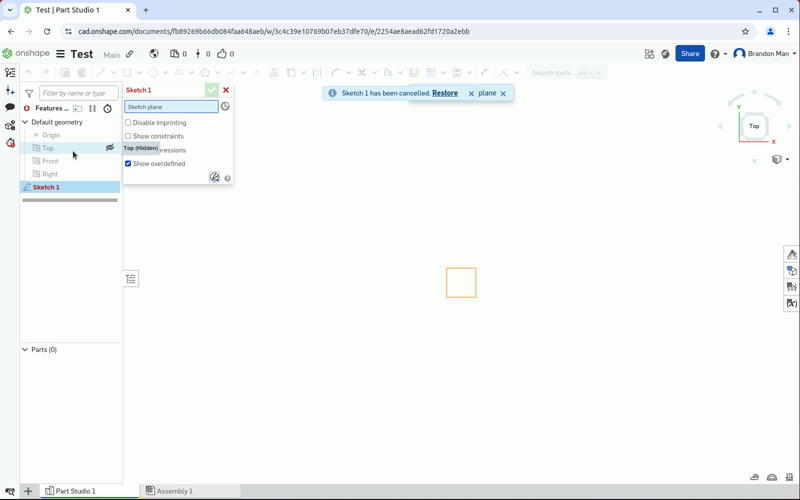
click(73, 150)
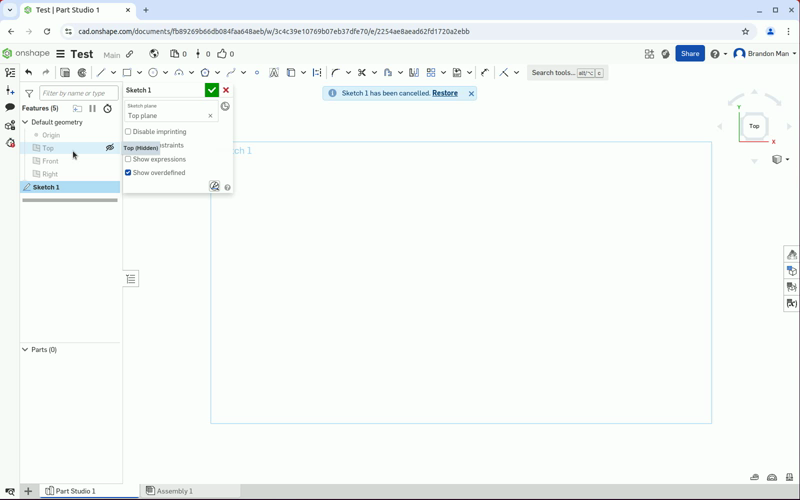
mouse_move(73, 352)
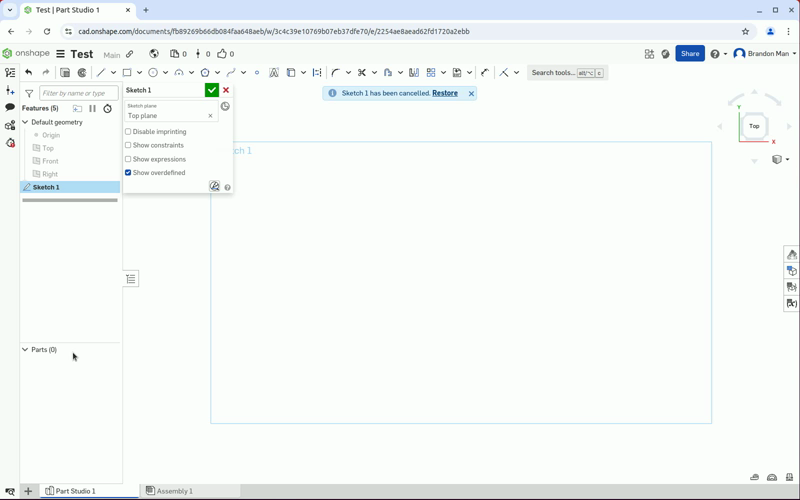
key(y)
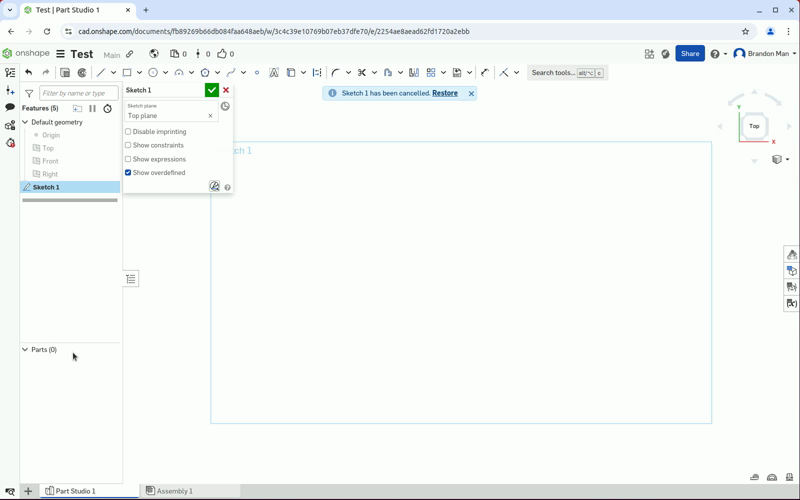
key(l)
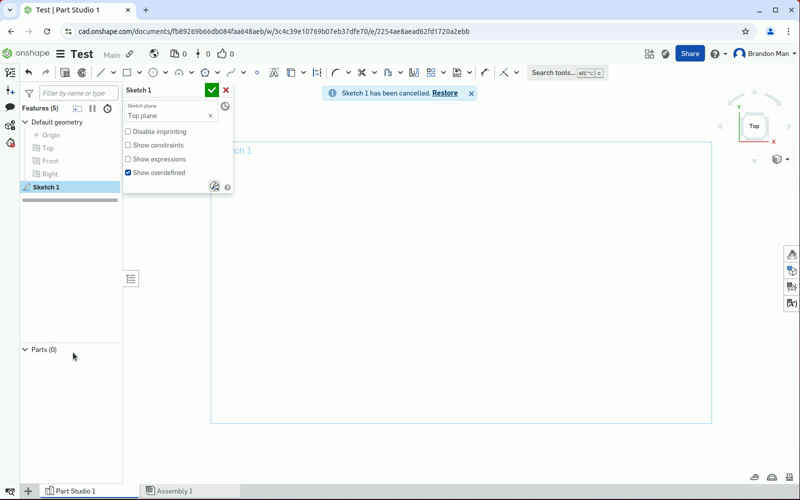
key_down(shift)
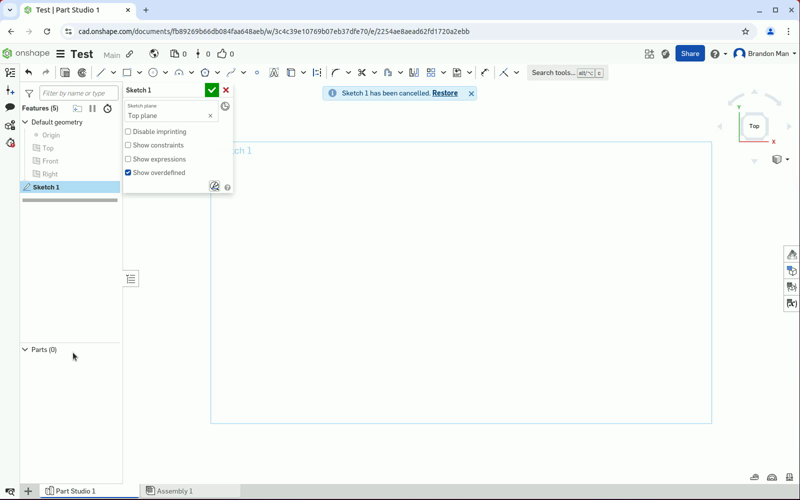
mouse_move(348, 270)
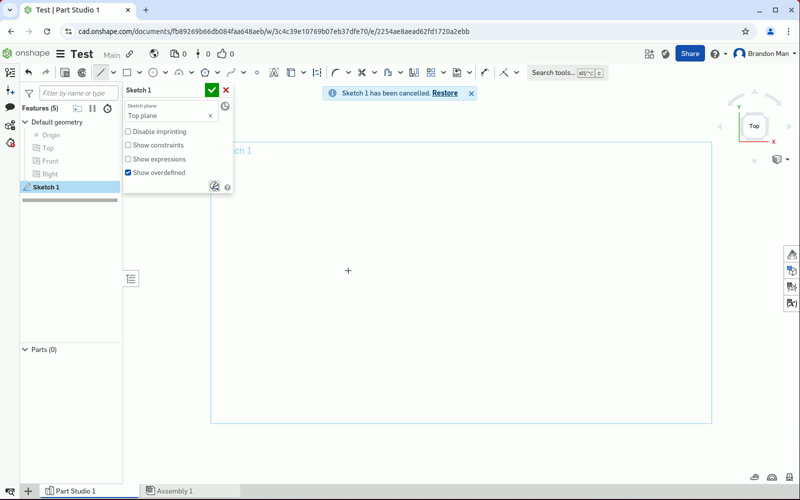
click(348, 270)
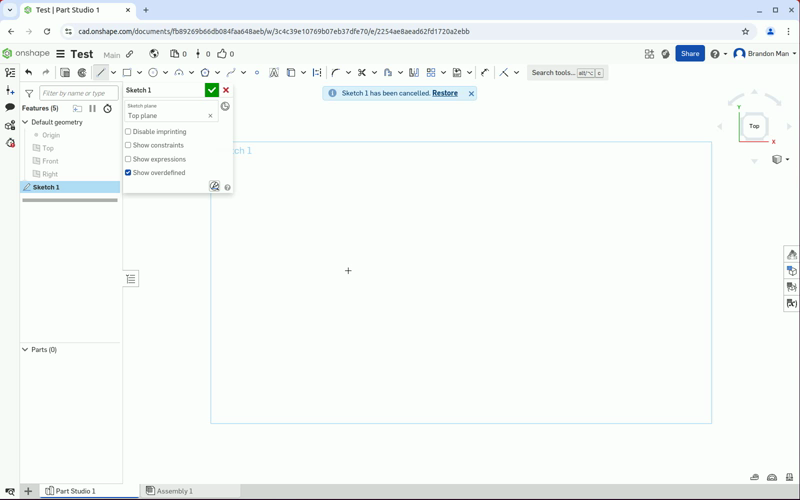
key_up(shift)
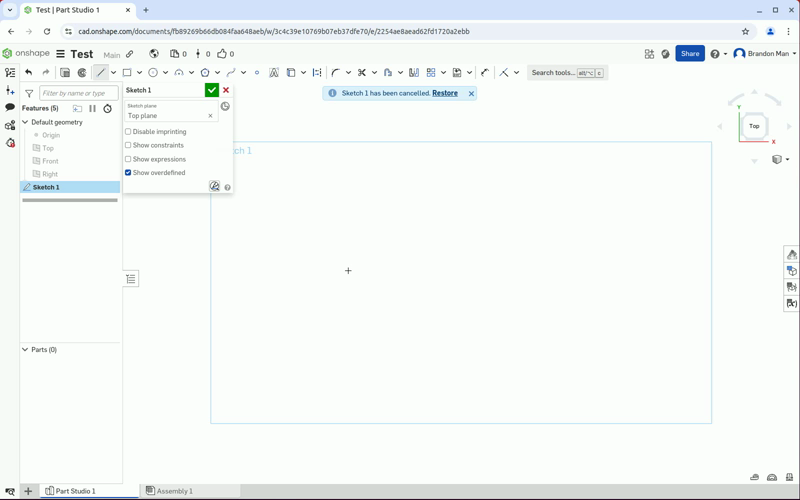
key_down(shift)
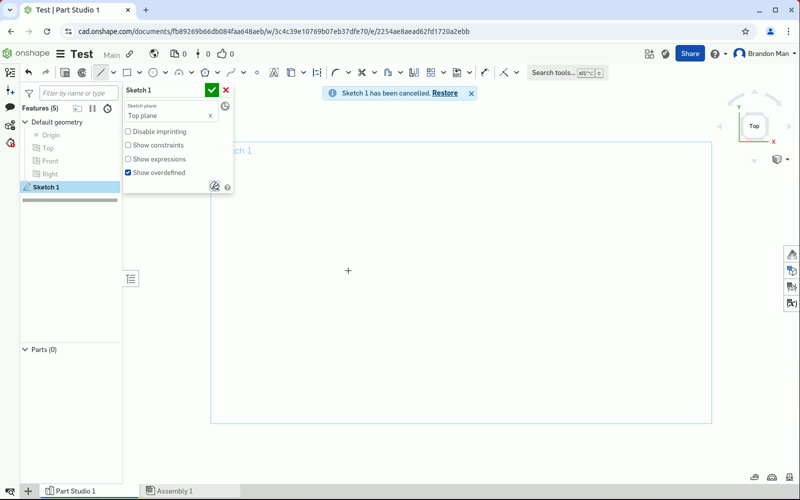
mouse_move(378, 270)
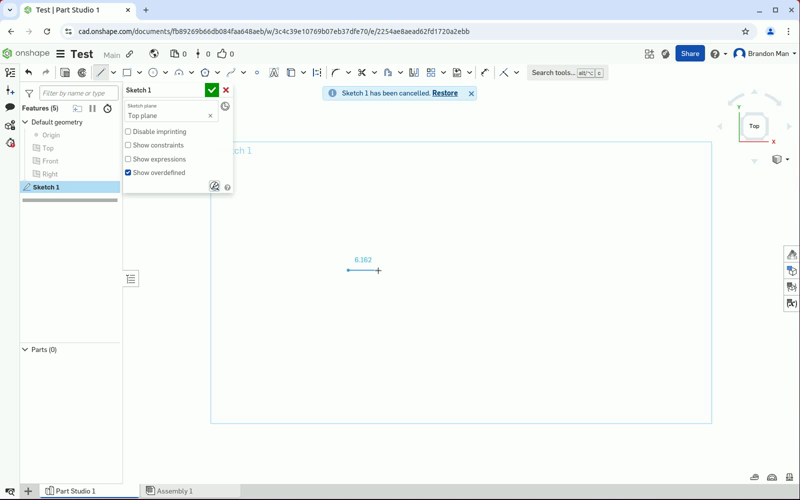
mouse_move(393, 270)
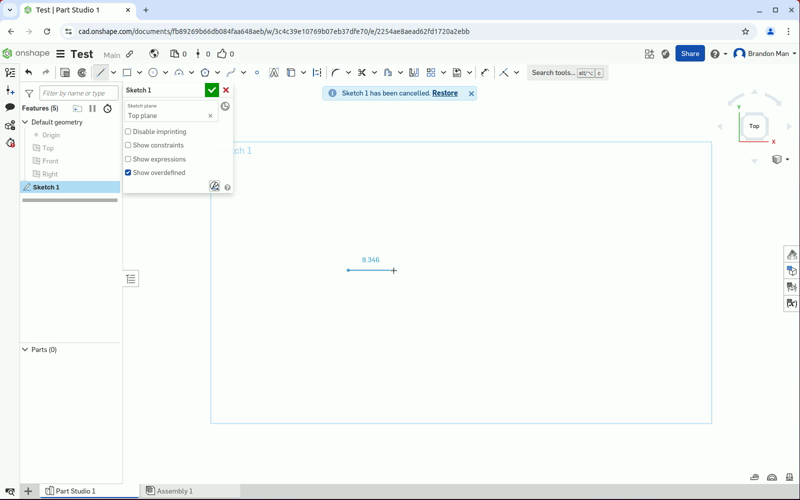
click(393, 270)
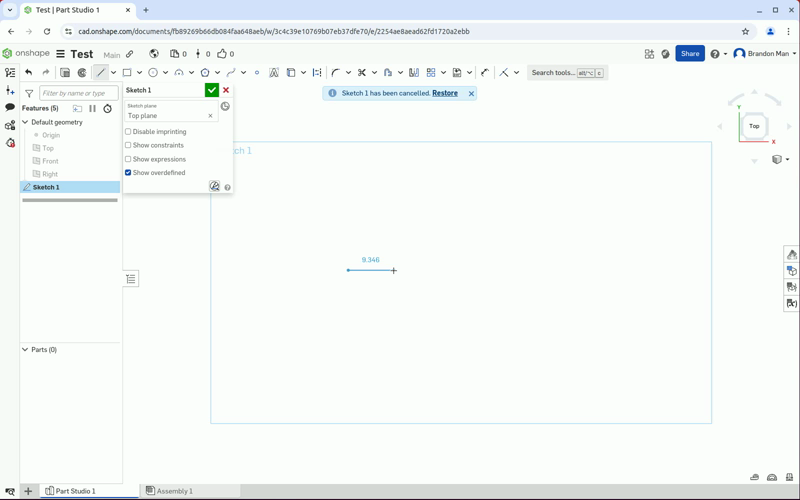
key_up(shift)
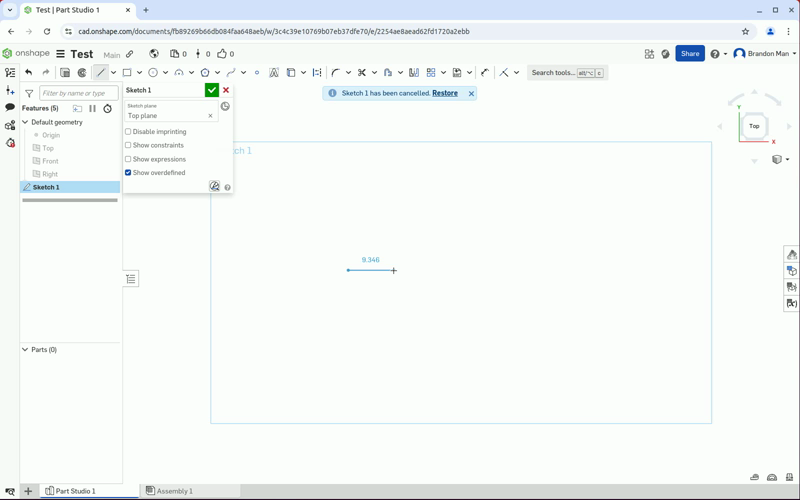
key_down(shift)
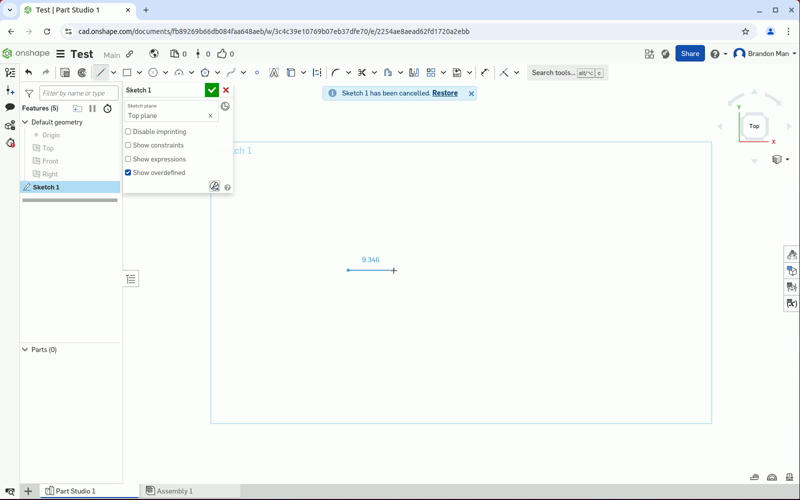
mouse_move(423, 270)
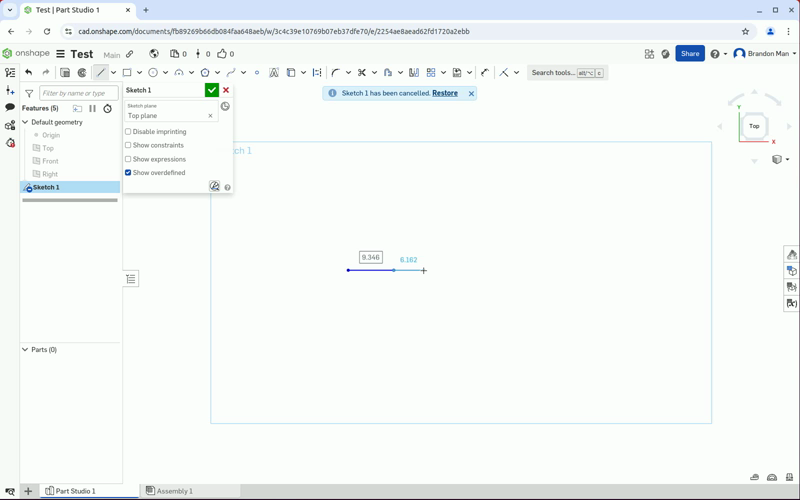
mouse_move(393, 224)
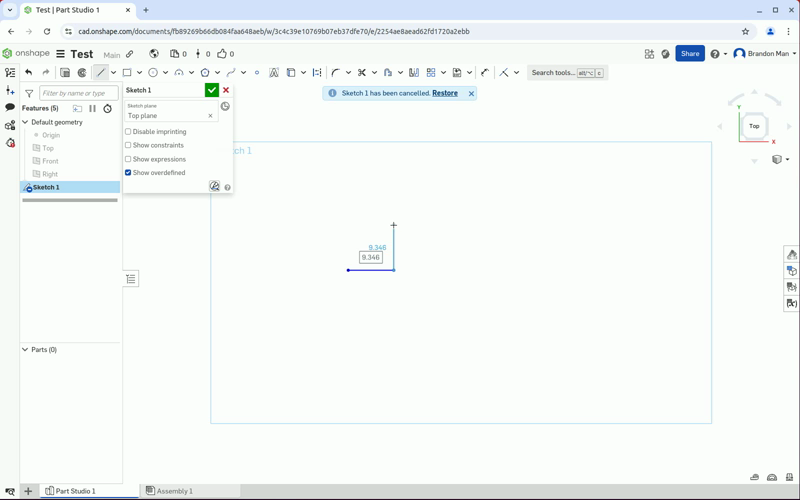
click(393, 224)
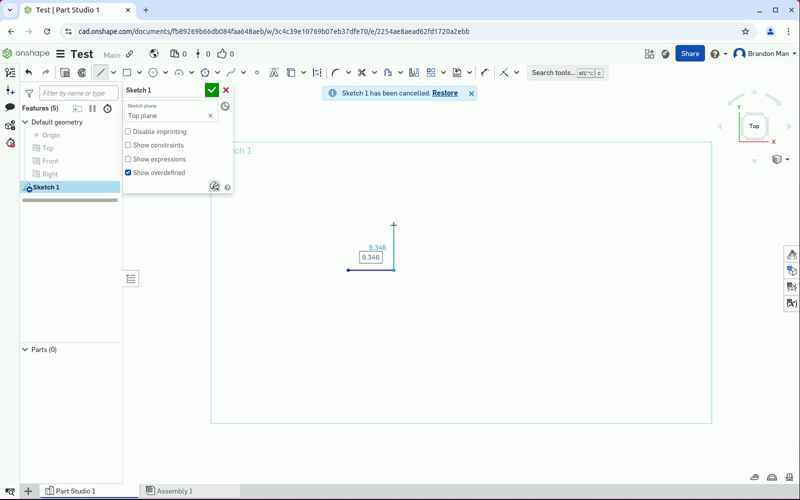
key_up(shift)
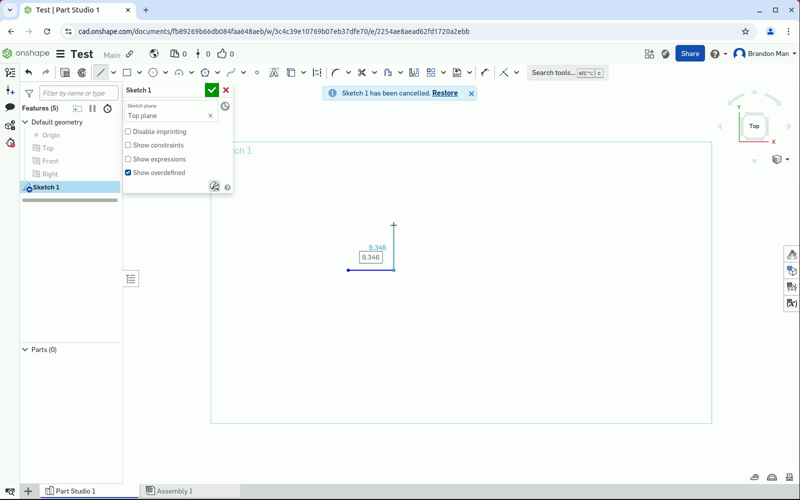
key_down(shift)
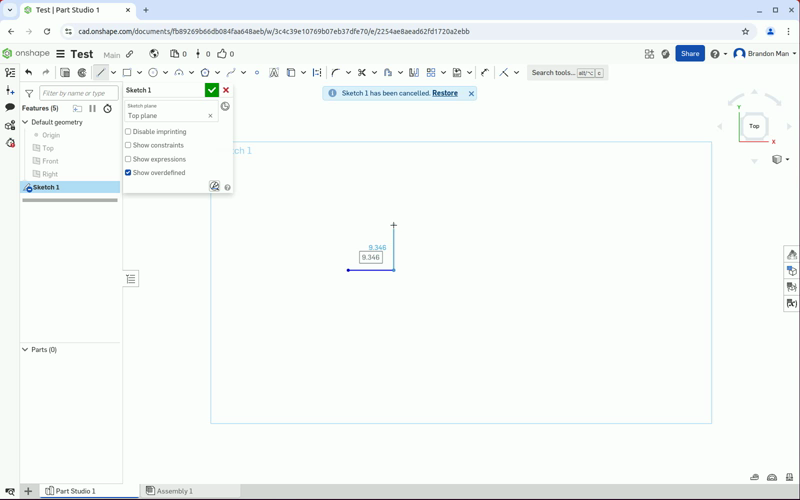
mouse_move(423, 224)
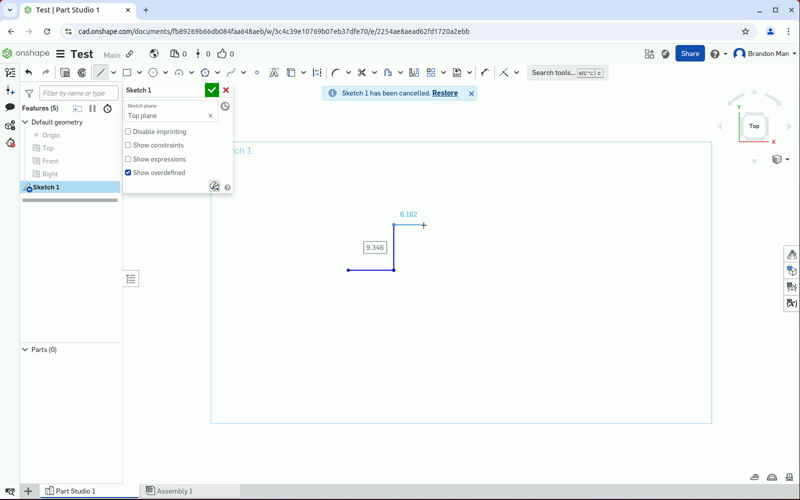
mouse_move(348, 224)
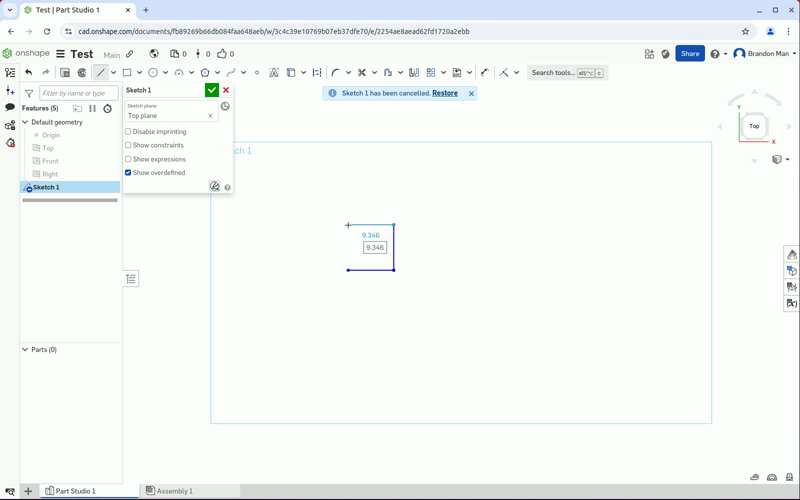
click(348, 224)
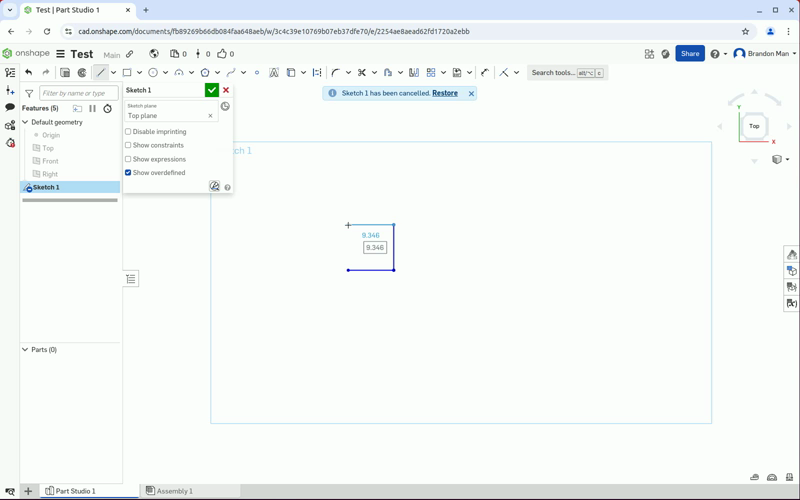
key_up(shift)
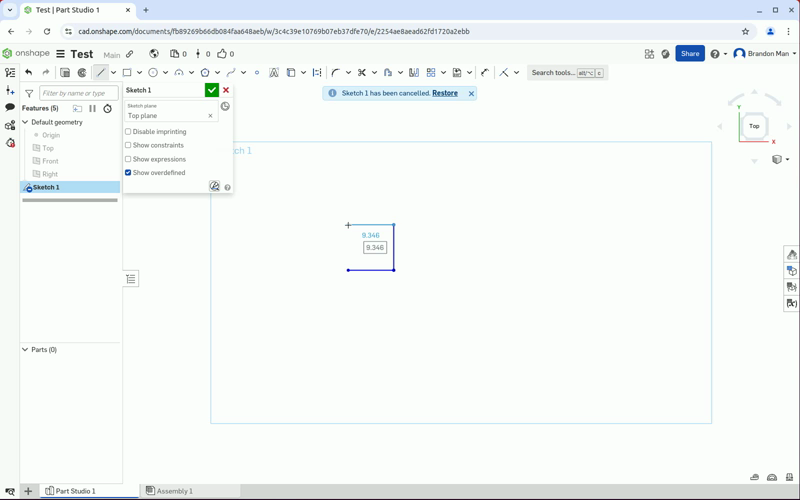
mouse_move(378, 224)
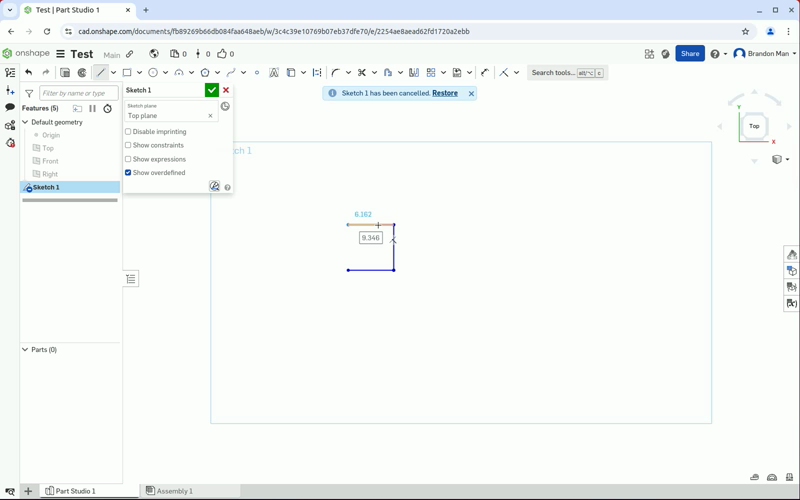
key_down(shift)
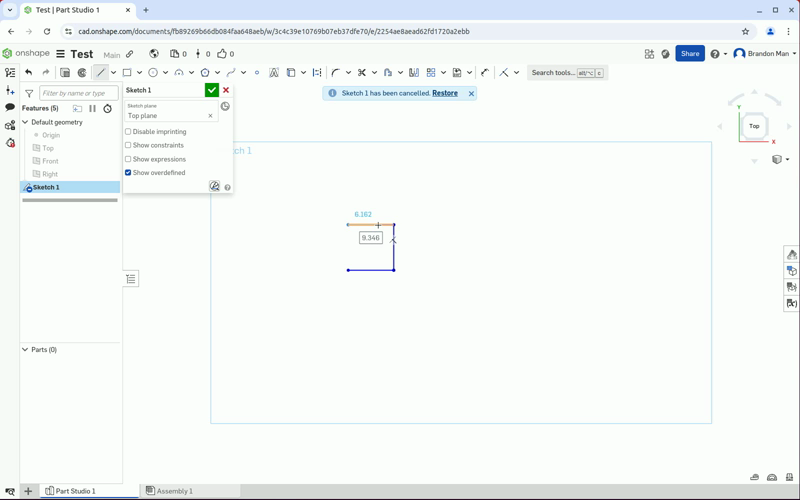
mouse_move(348, 270)
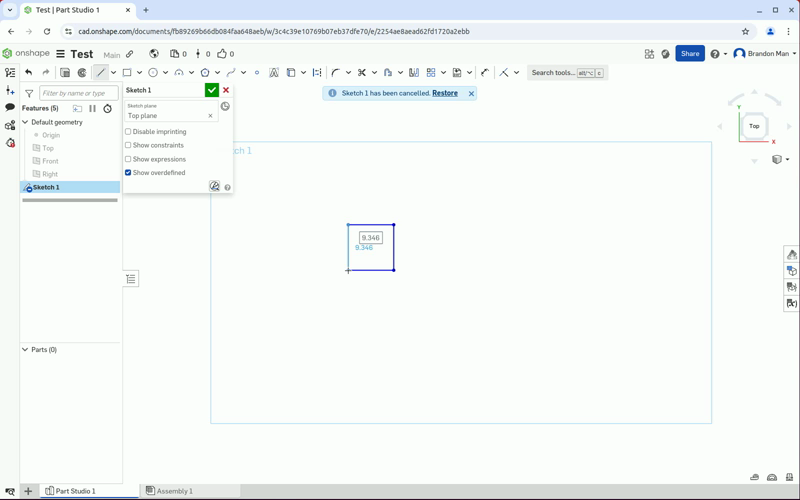
key_up(shift)
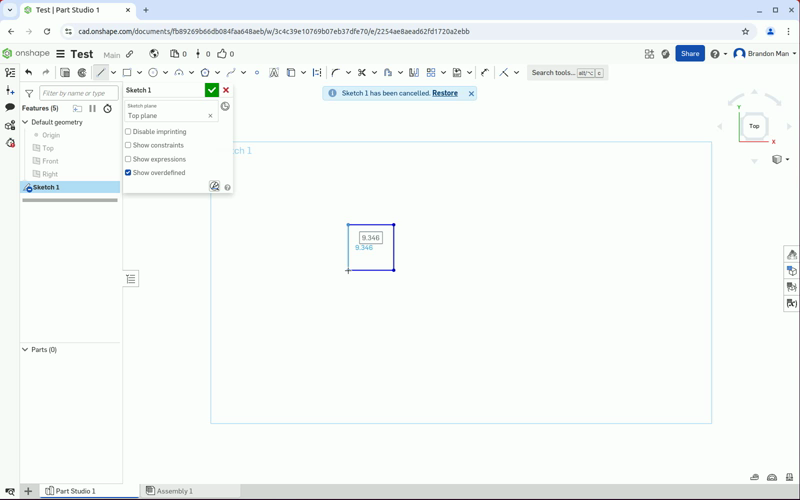
click(348, 270)
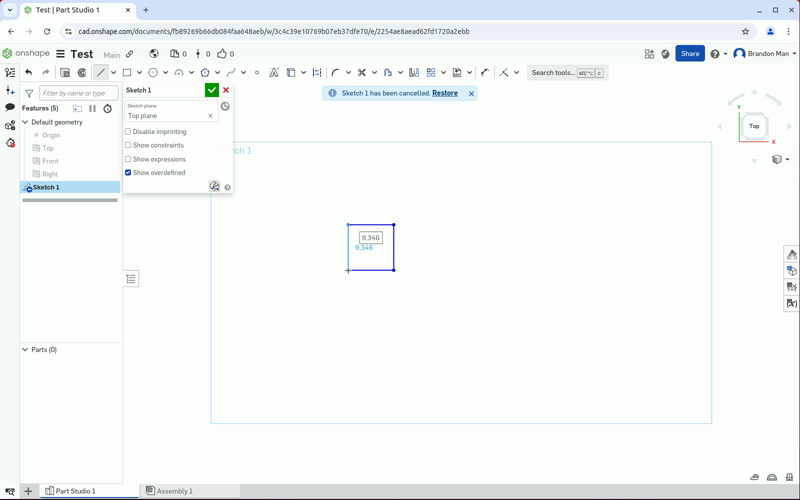
key(esc)
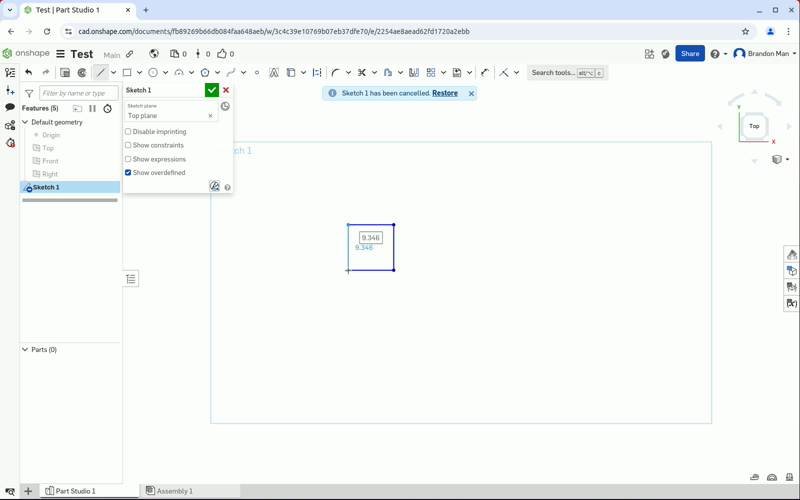
mouse_move(384, 259)
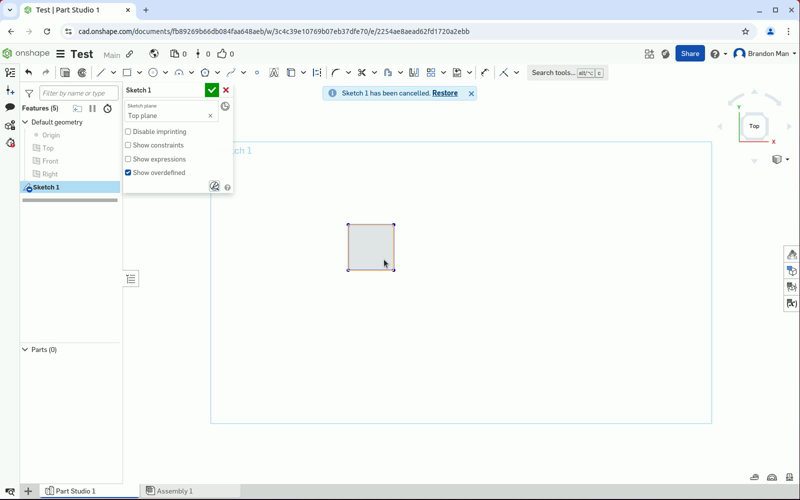
click(384, 259)
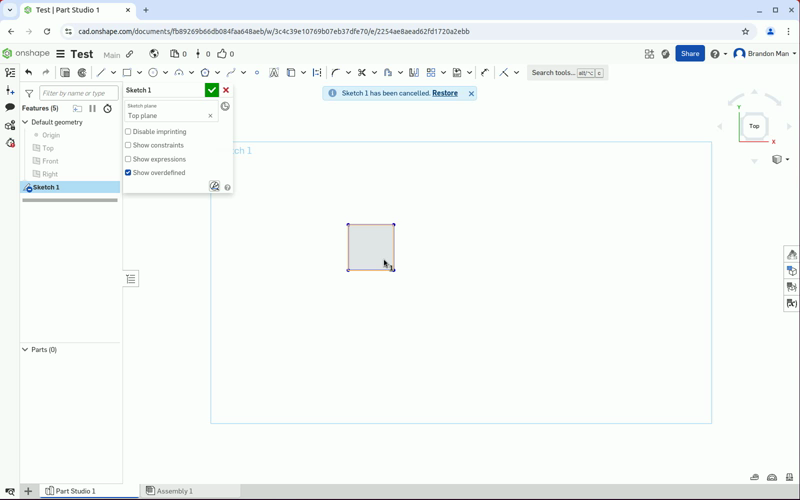
mouse_move(73, 352)
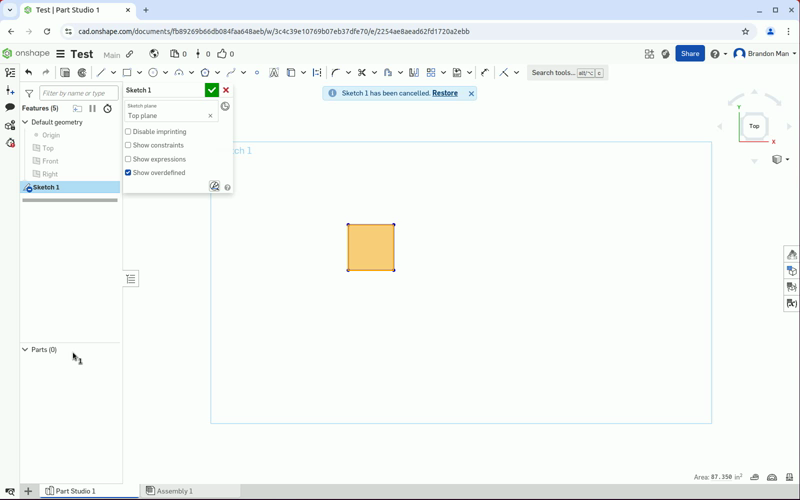
key(shift+y)
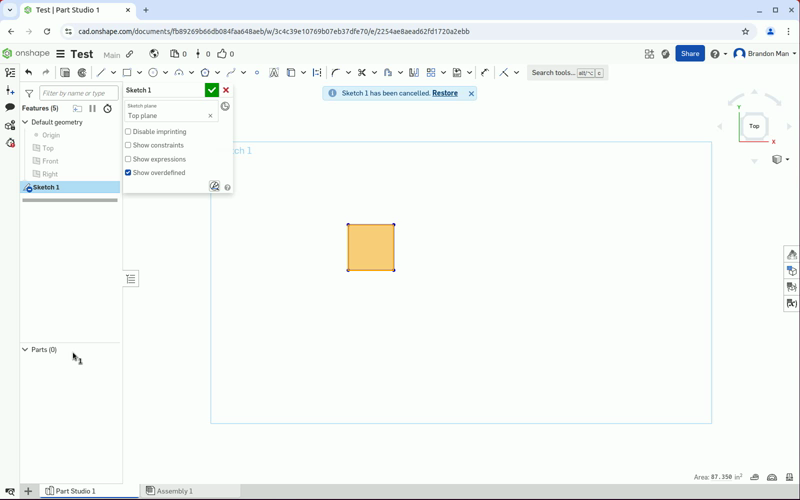
key(shift+e)
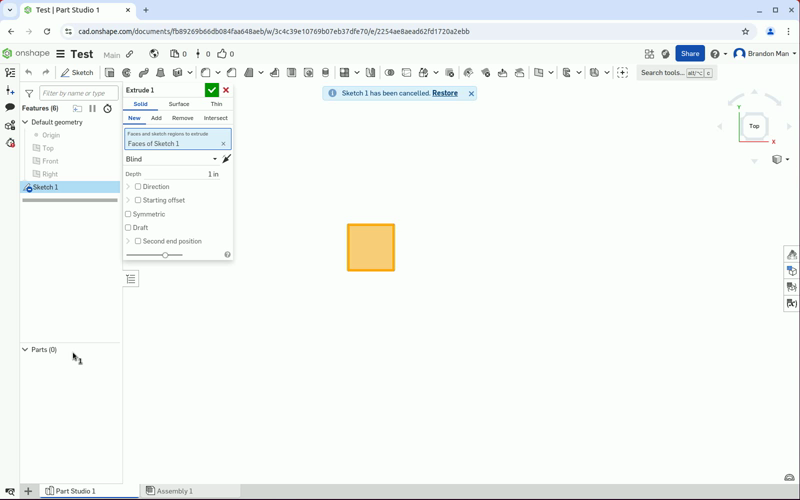
mouse_move(143, 106)
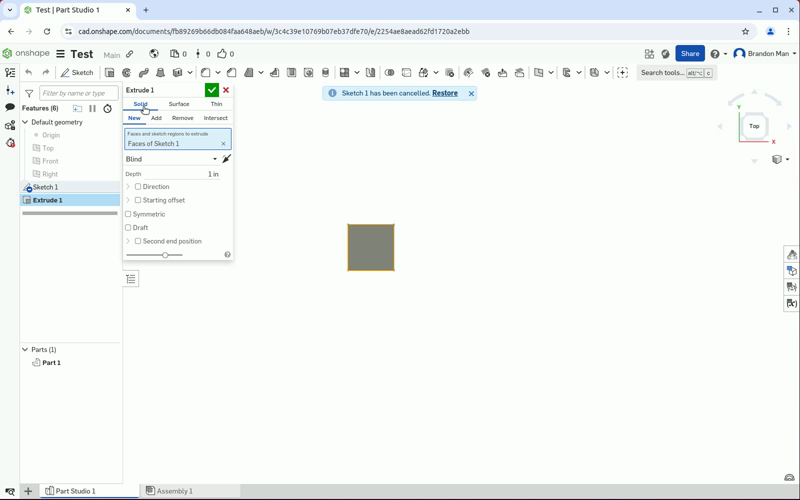
click(143, 106)
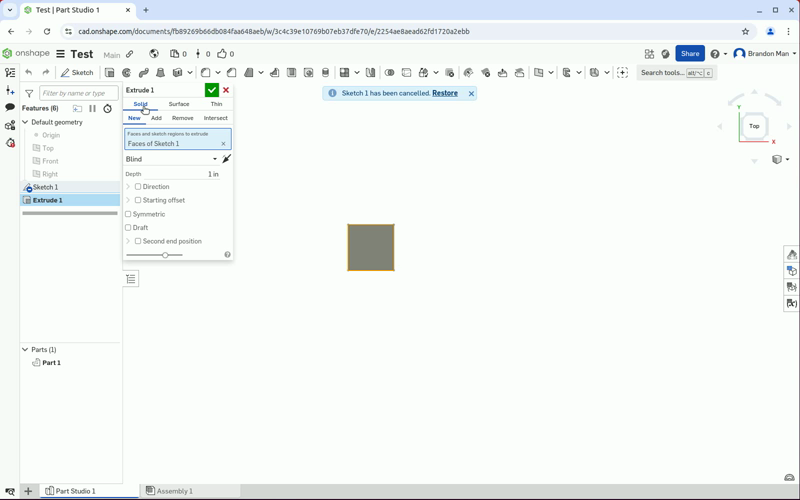
mouse_move(137, 120)
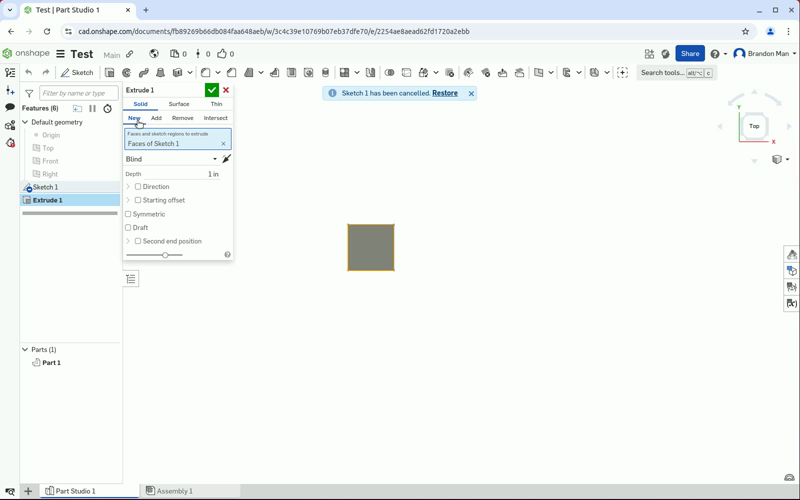
click(137, 120)
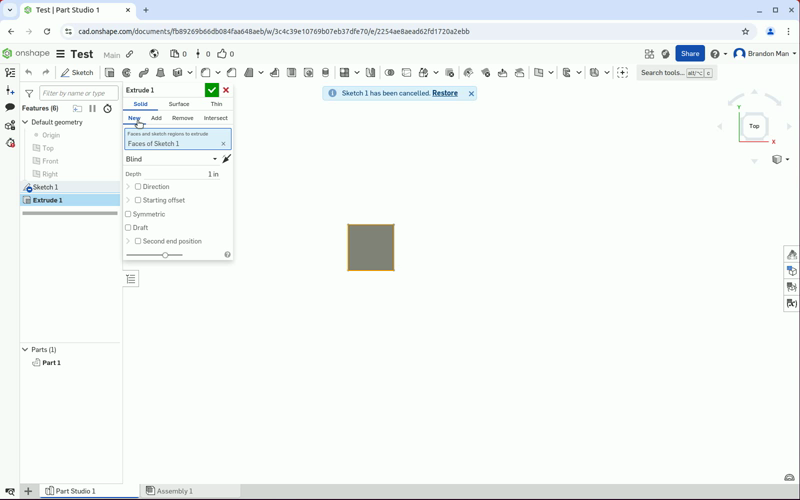
key(tab, 4)
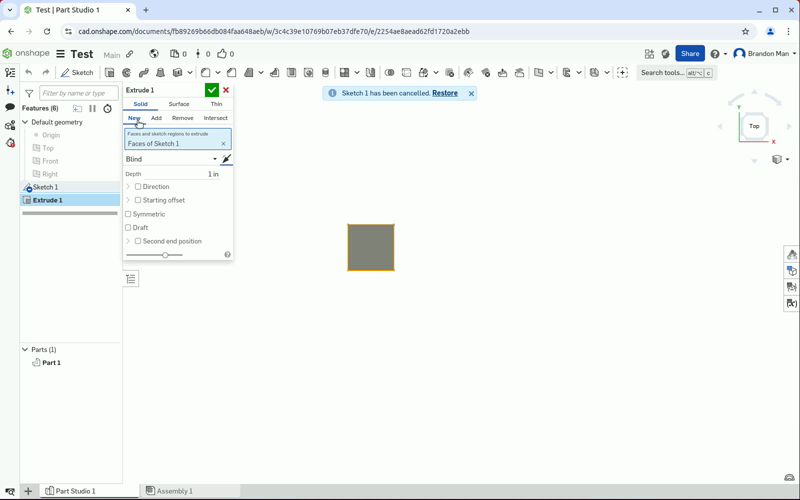
text(6.981)
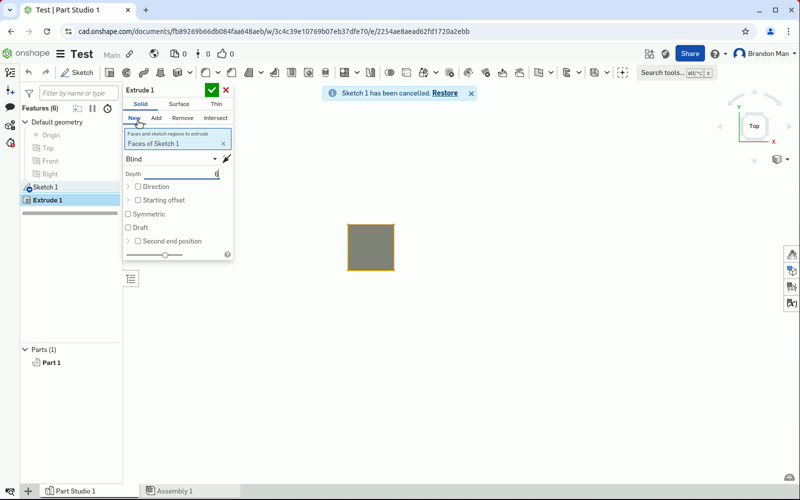
key(enter)
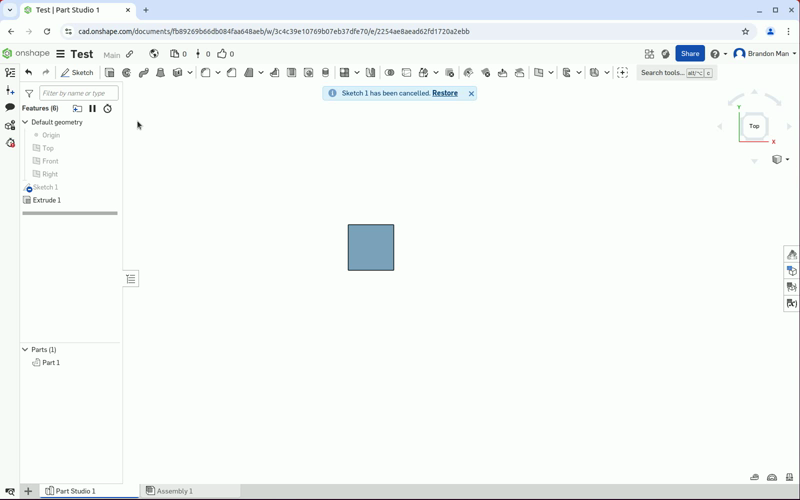
key(shift+h)
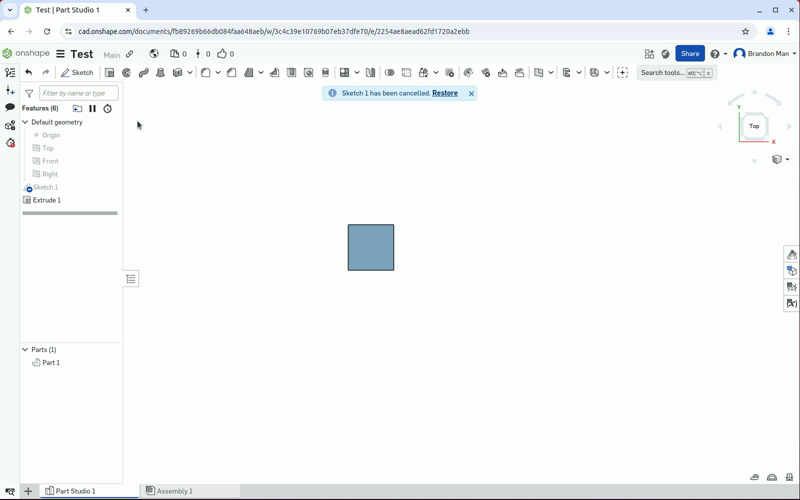
key(shift+h)
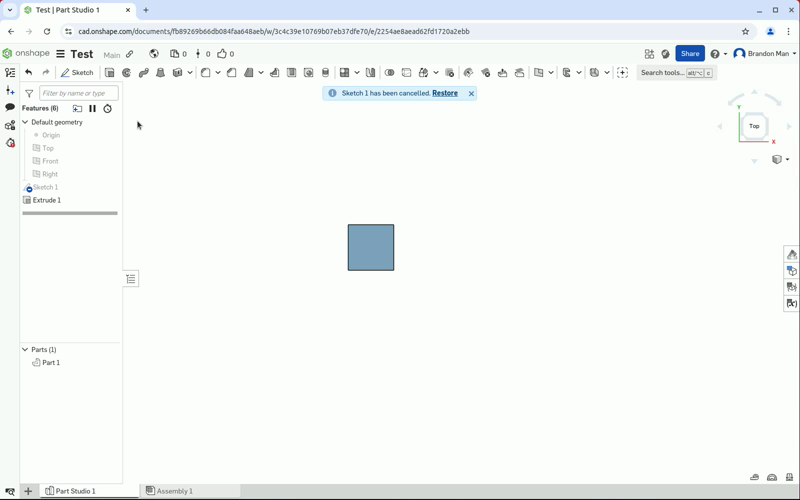
mouse_move(73, 189)
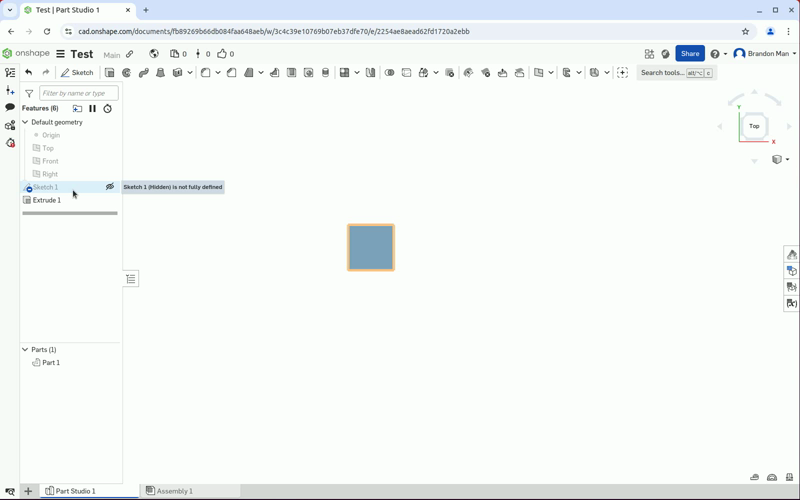
click(73, 189)
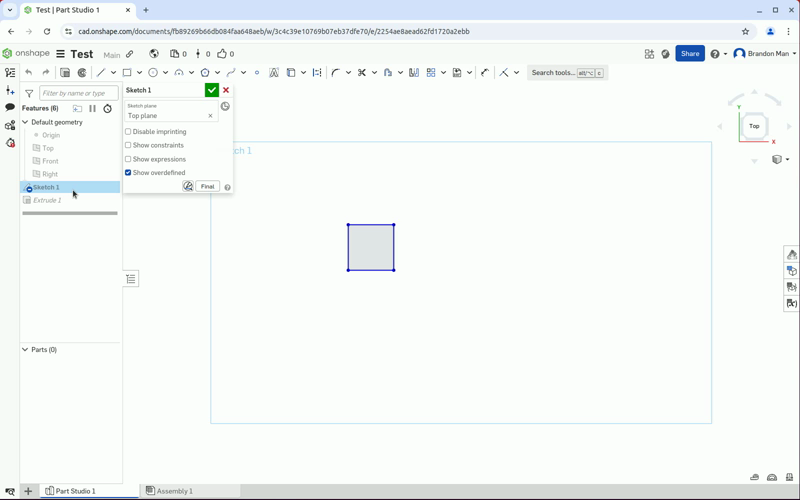
mouse_move(229, 92)
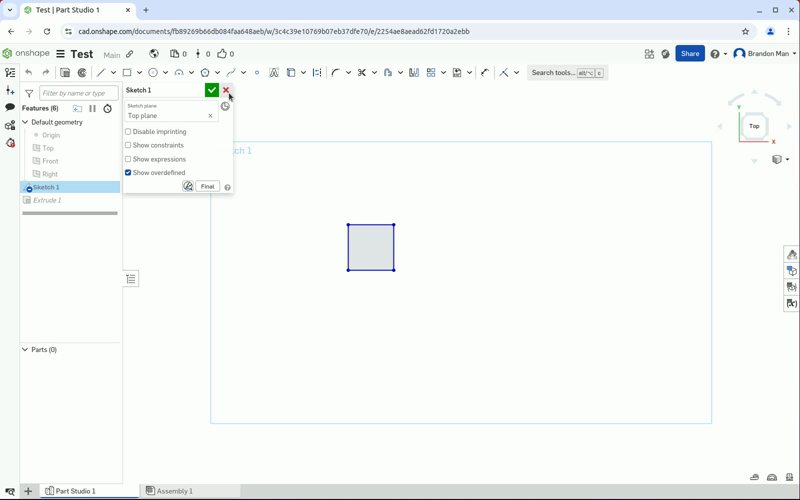
click(229, 92)
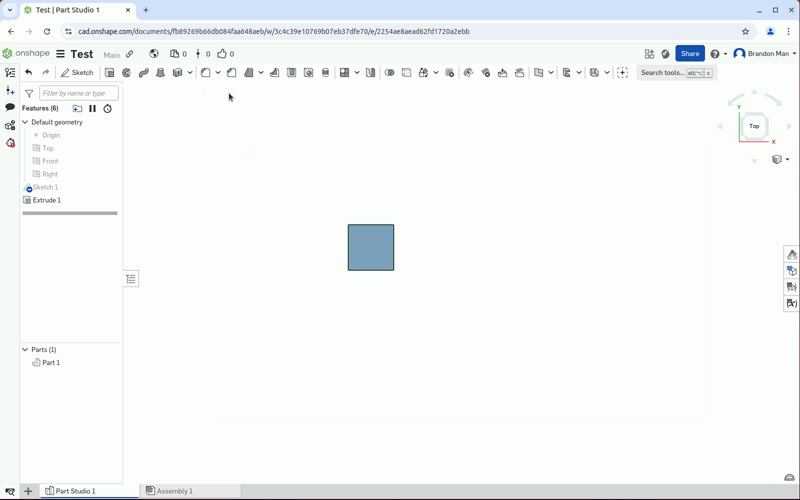
mouse_move(541, 75)
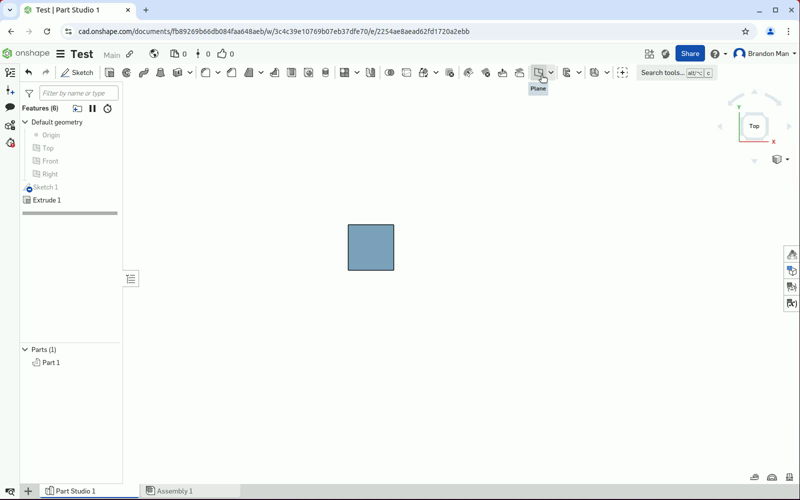
click(541, 75)
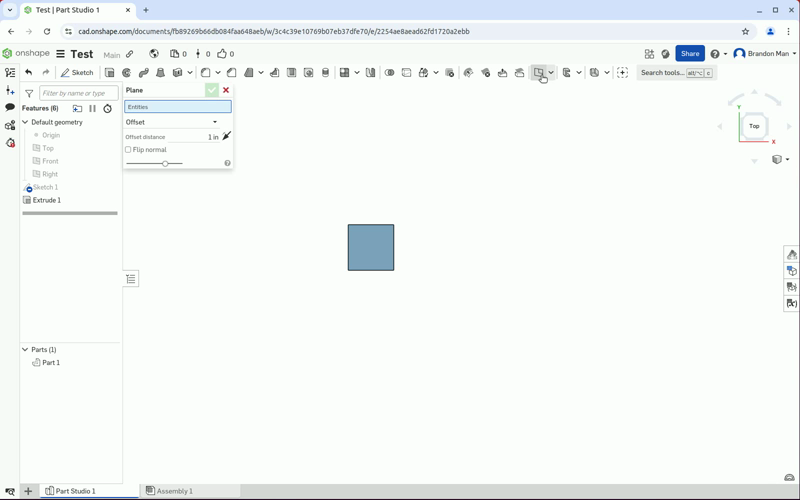
mouse_move(73, 150)
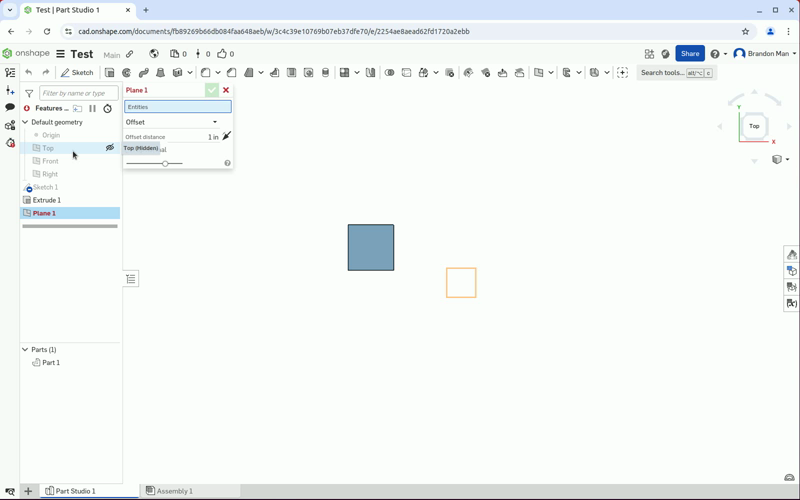
click(73, 150)
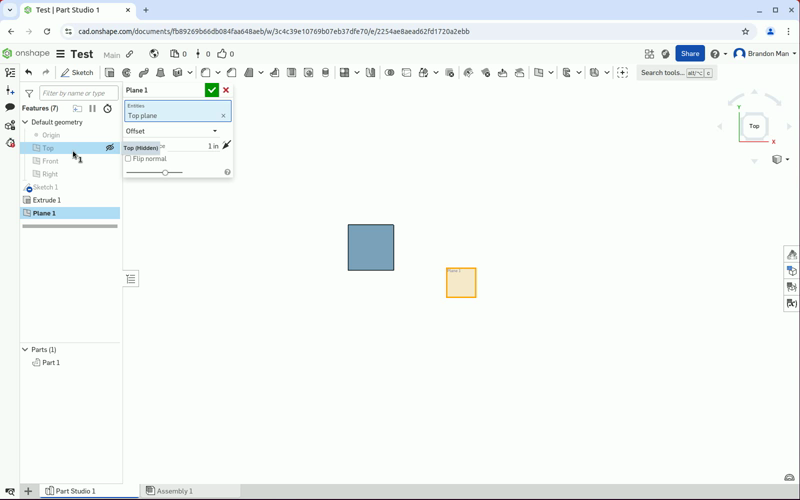
key(tab, 2)
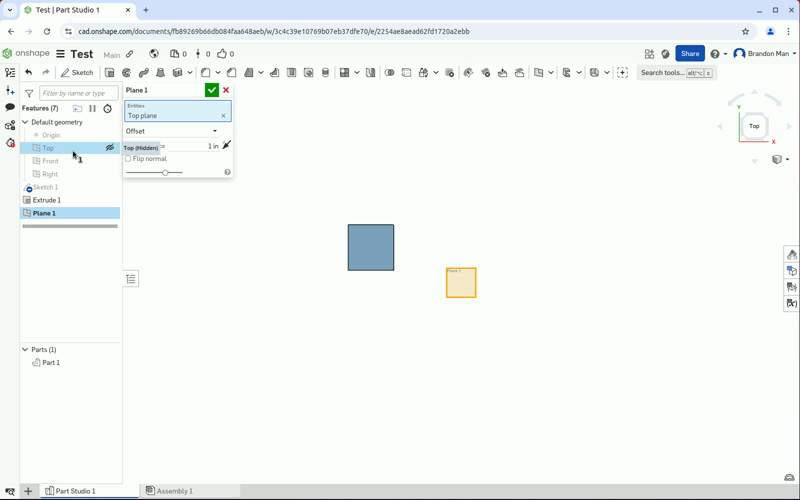
text(6.994)
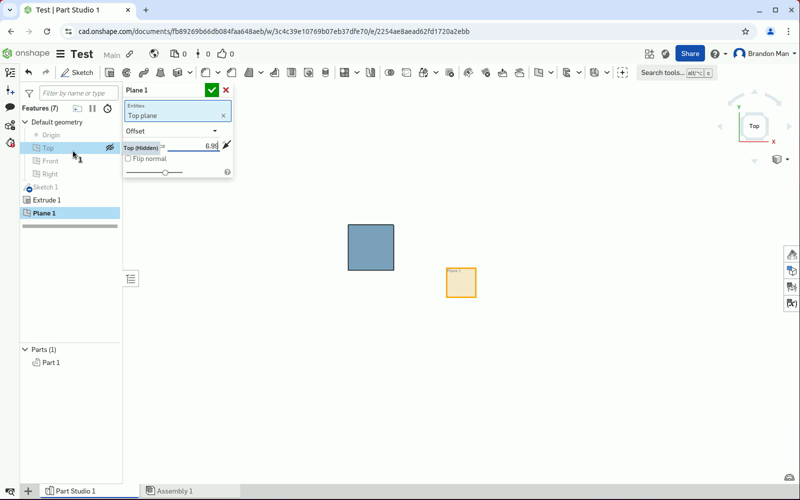
key(enter, 2)
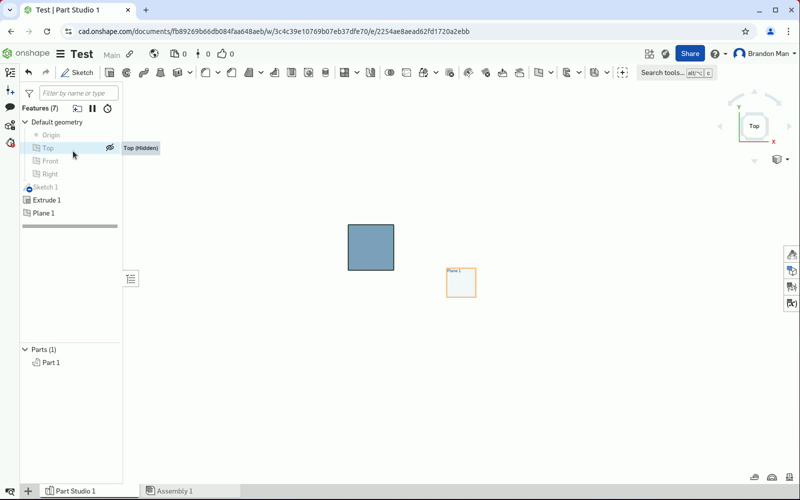
key(shift+s)
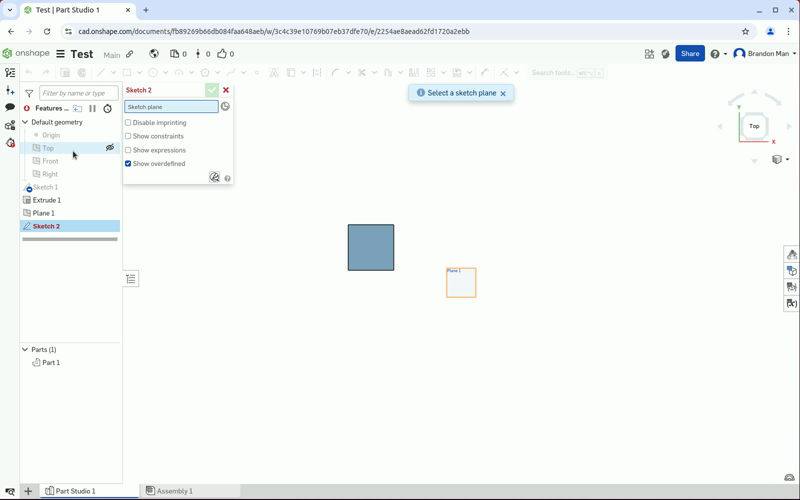
mouse_move(73, 215)
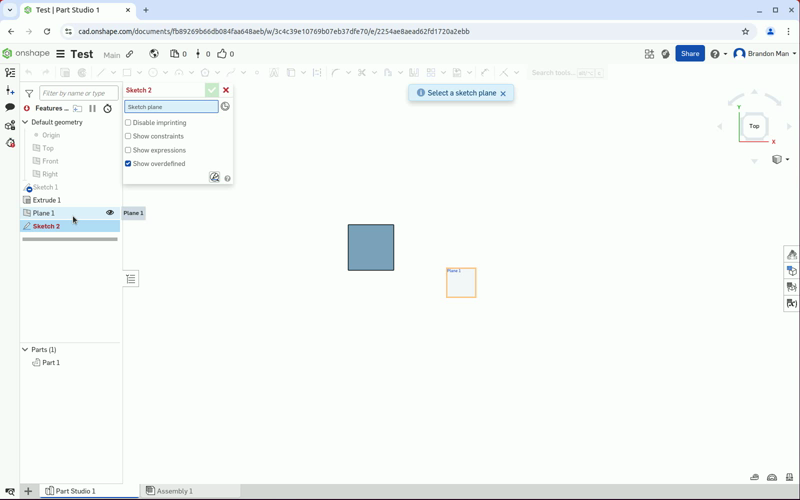
click(73, 215)
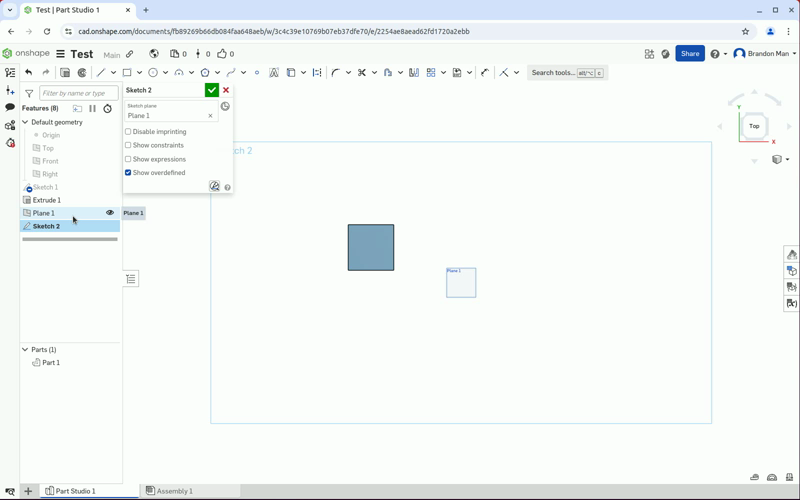
mouse_move(73, 352)
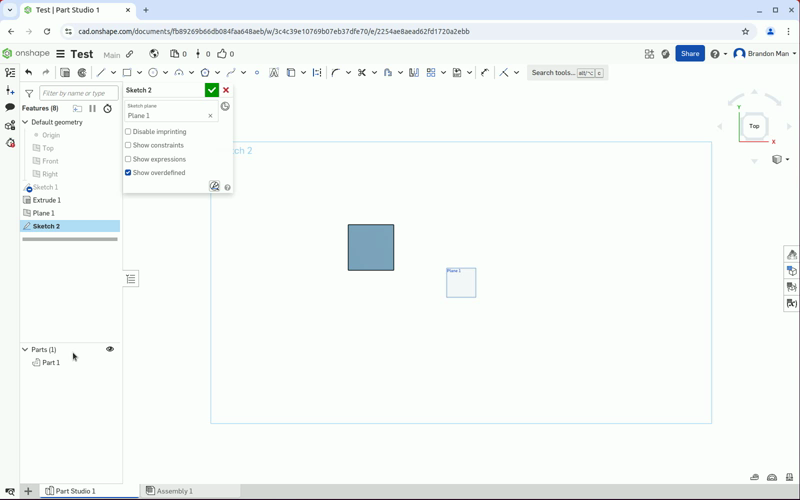
key(y)
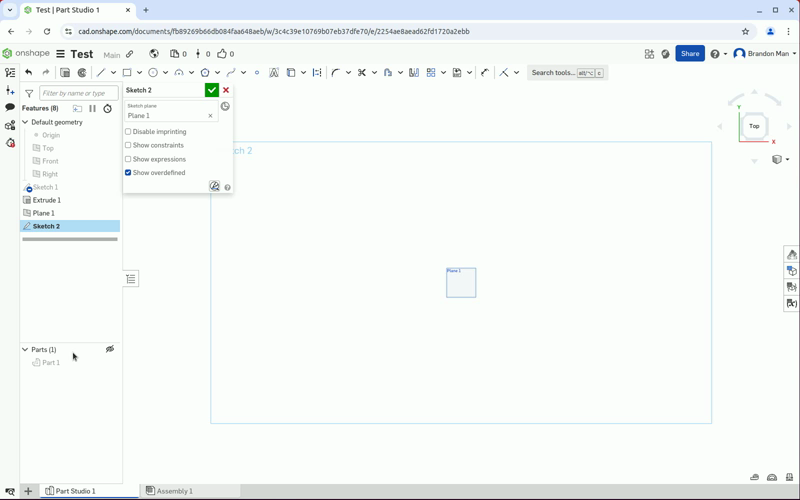
key(c)
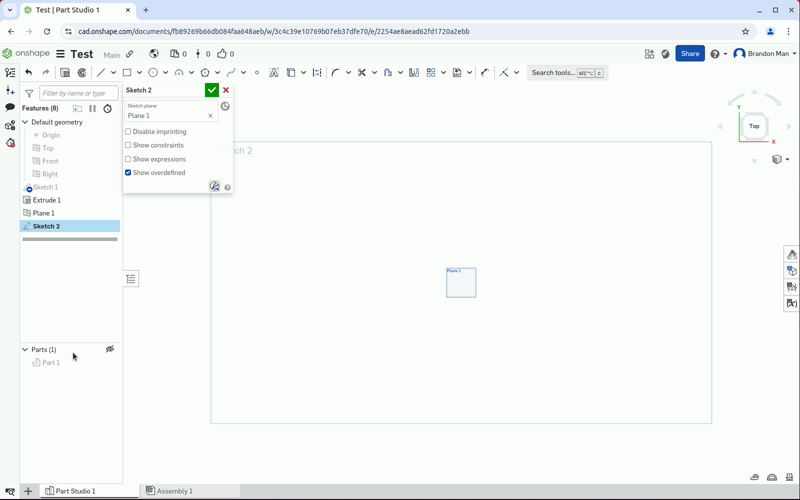
key_down(shift)
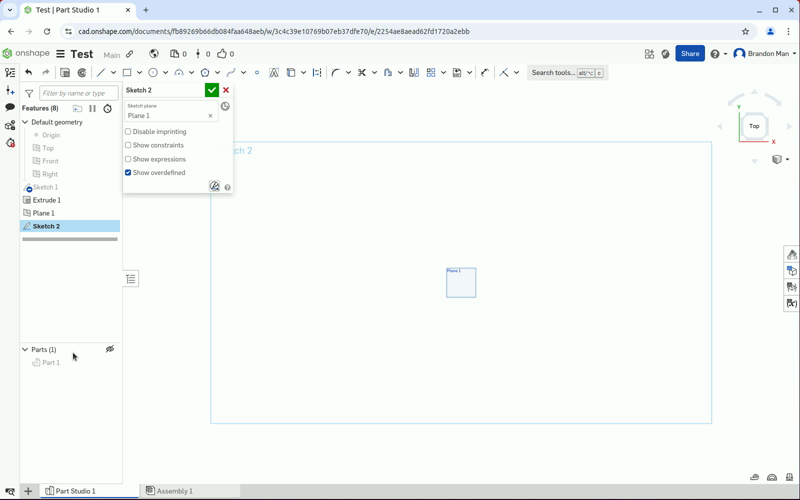
mouse_move(371, 247)
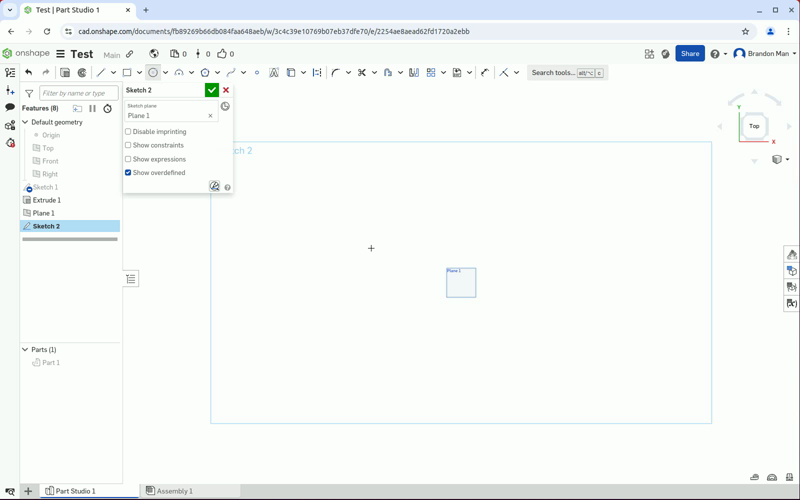
click(371, 247)
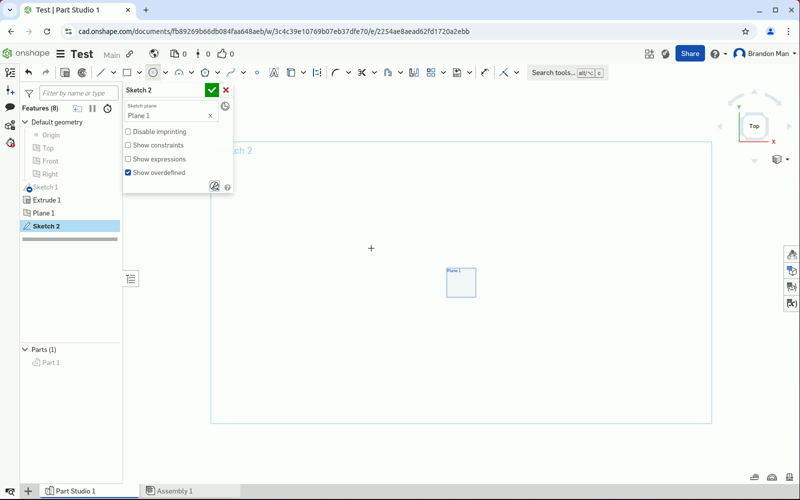
key_up(shift)
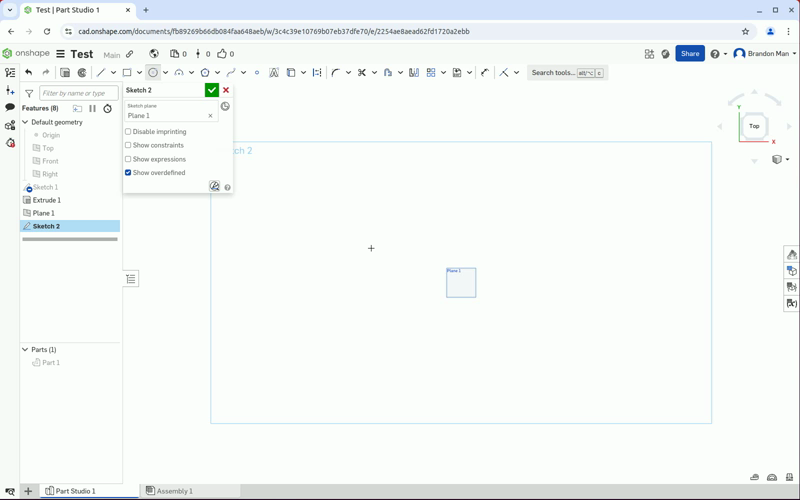
mouse_move(377, 247)
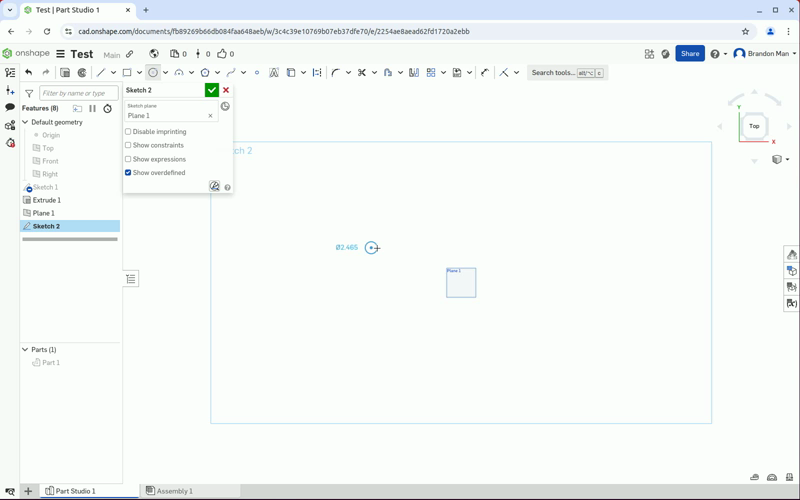
click(377, 247)
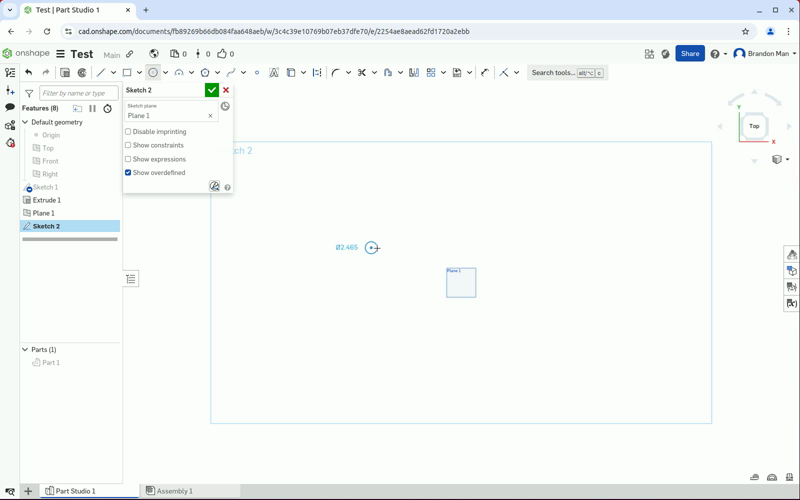
key(esc)
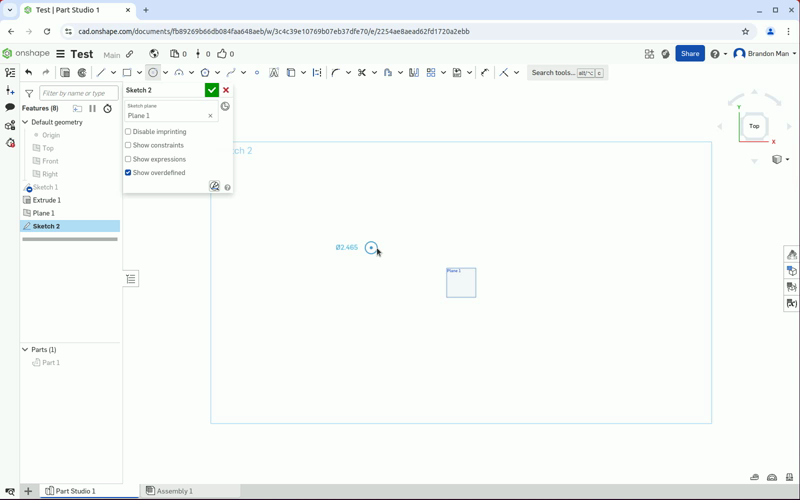
mouse_move(371, 245)
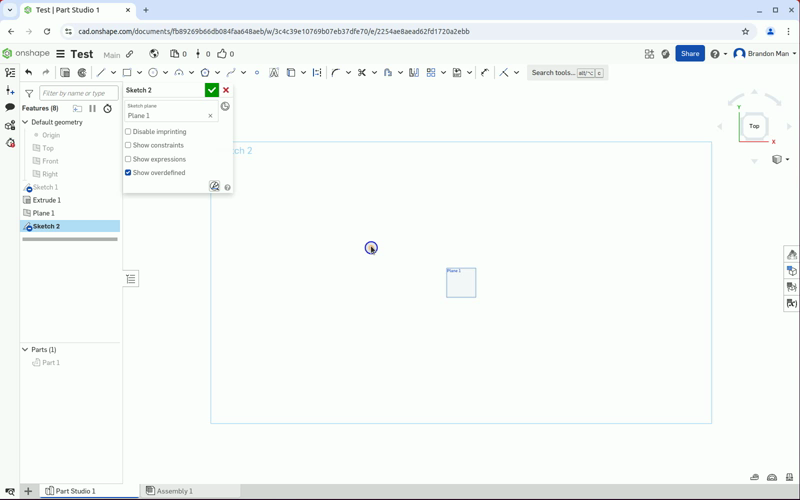
scroll(6)
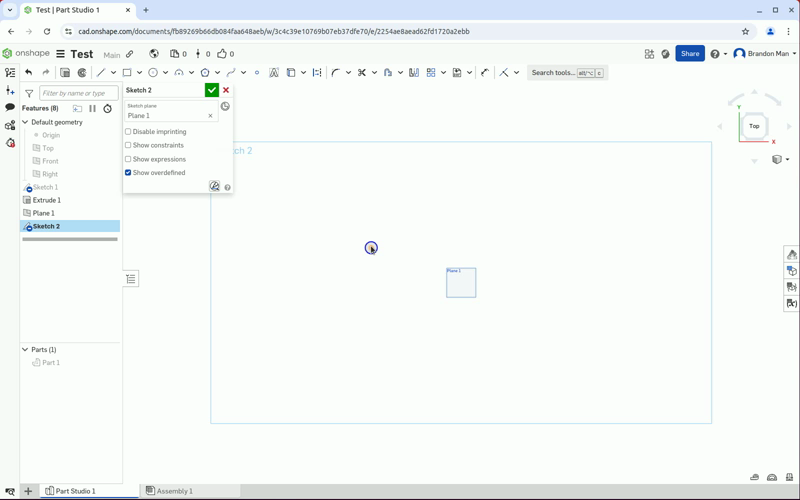
scroll(6)
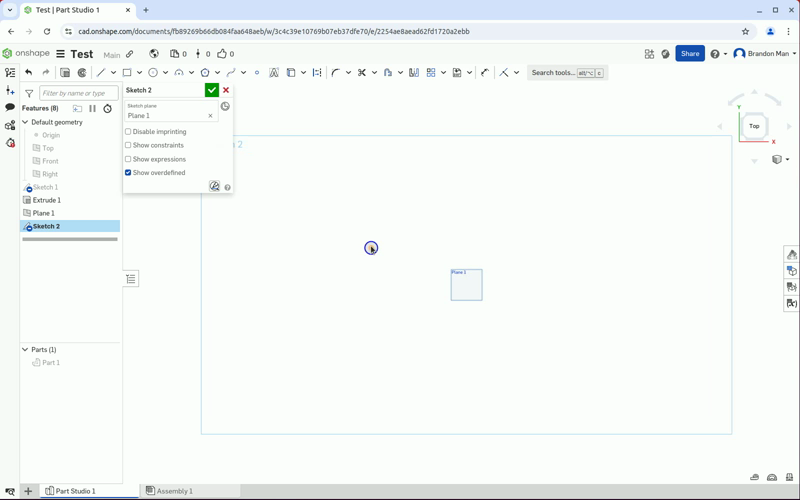
scroll(6)
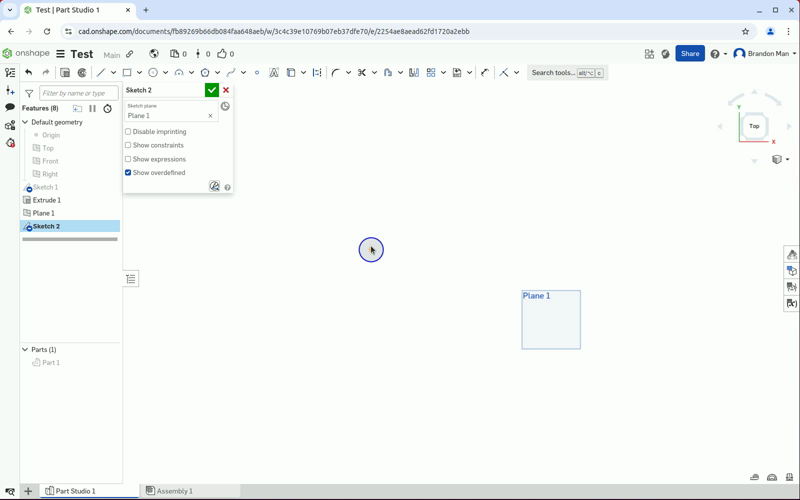
scroll(6)
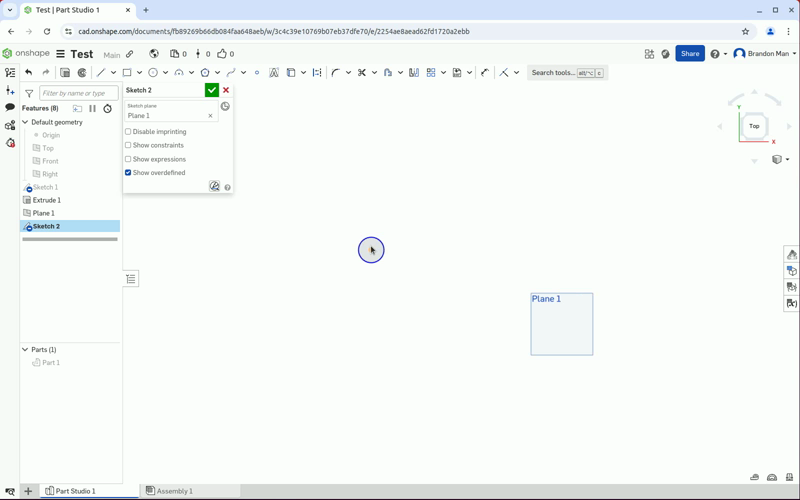
scroll(6)
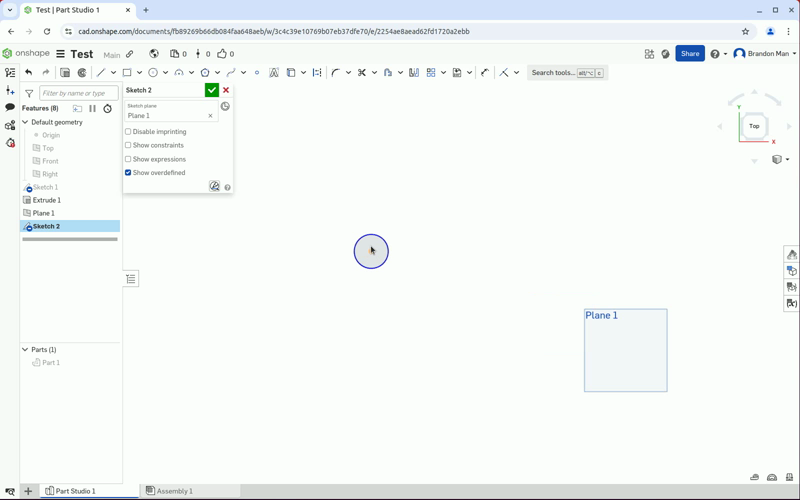
scroll(6)
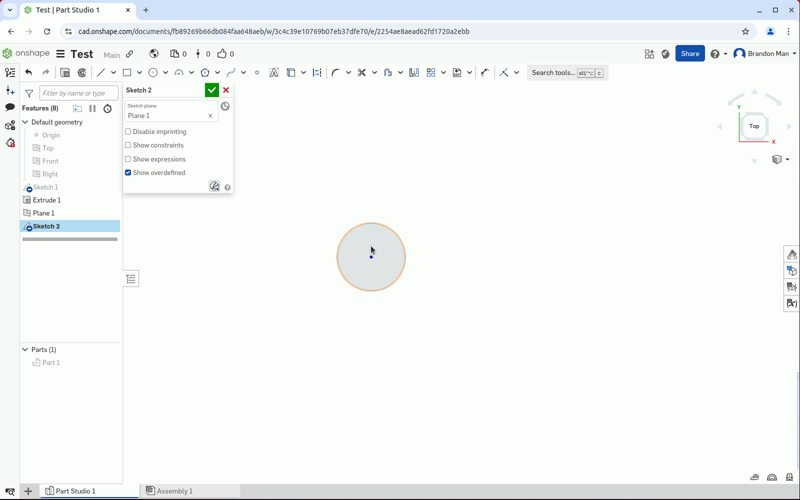
scroll(6)
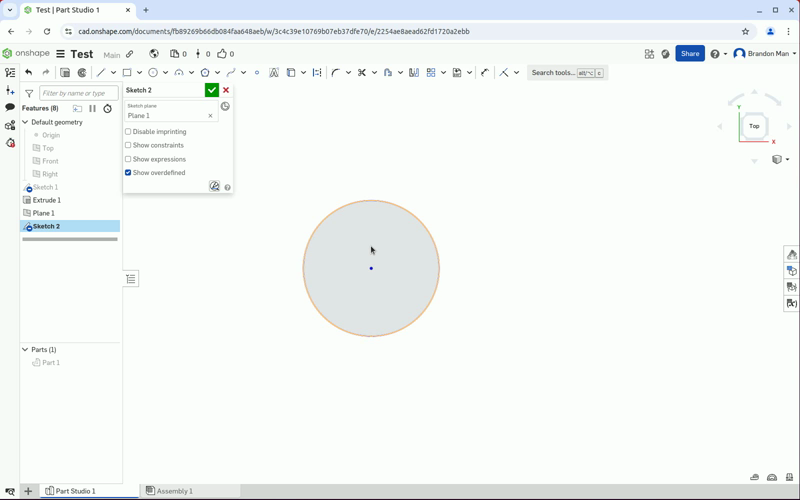
click(371, 245)
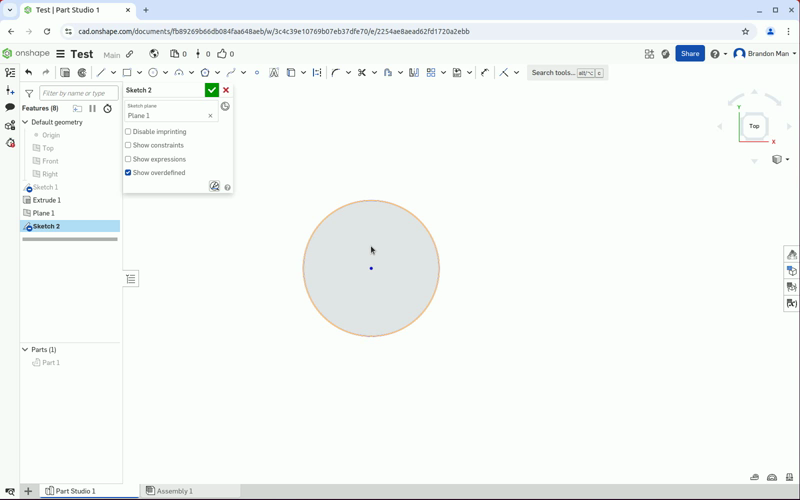
scroll(-6)
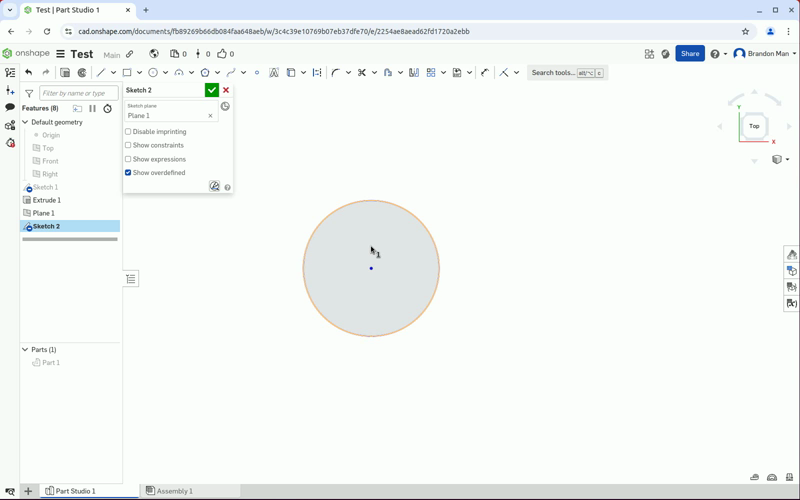
scroll(-6)
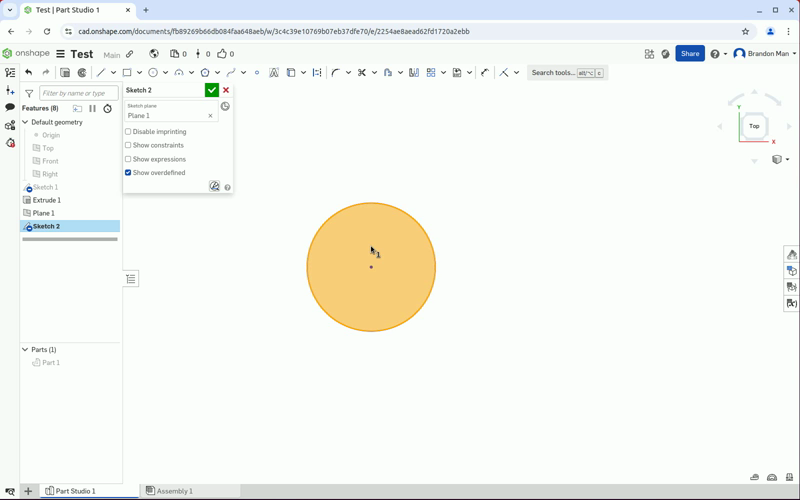
scroll(-6)
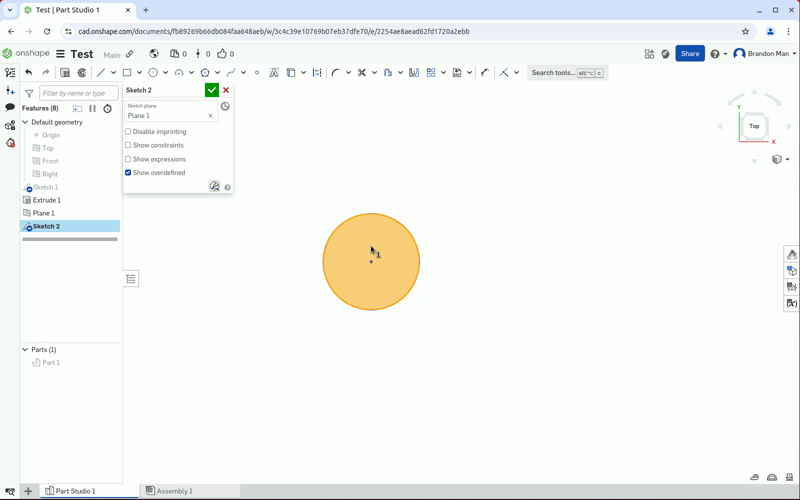
scroll(-6)
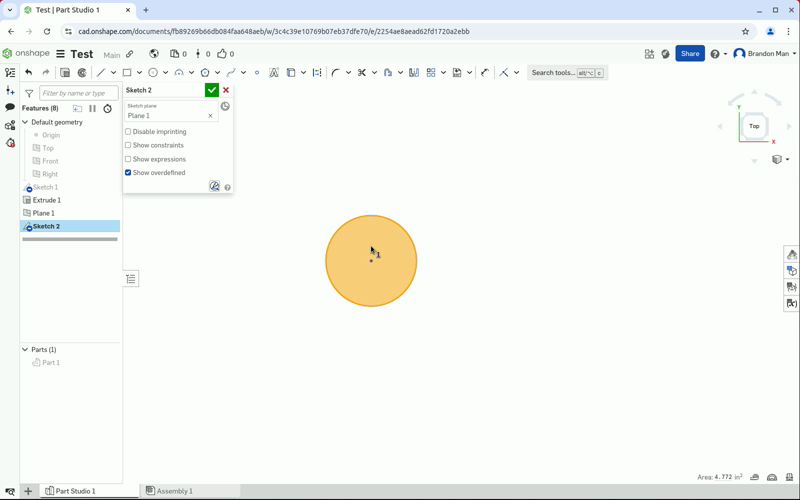
scroll(-6)
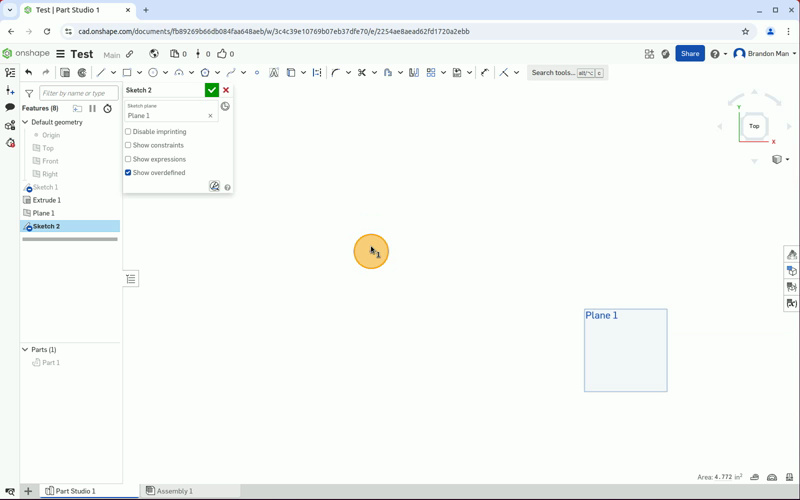
scroll(-6)
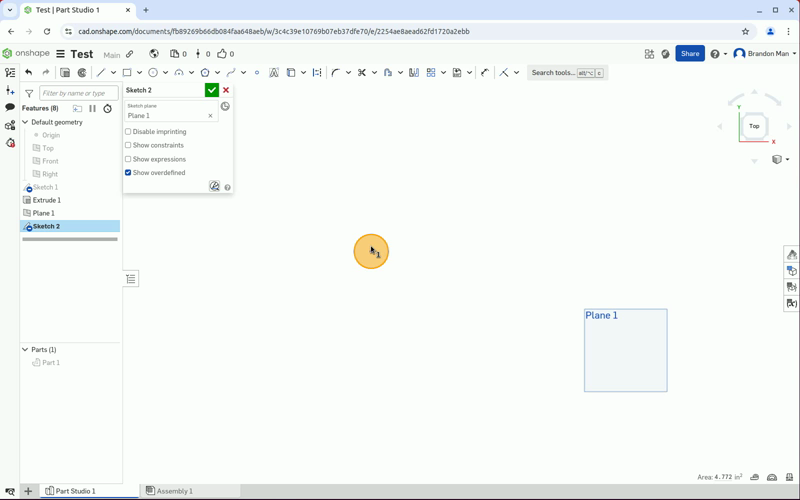
scroll(-6)
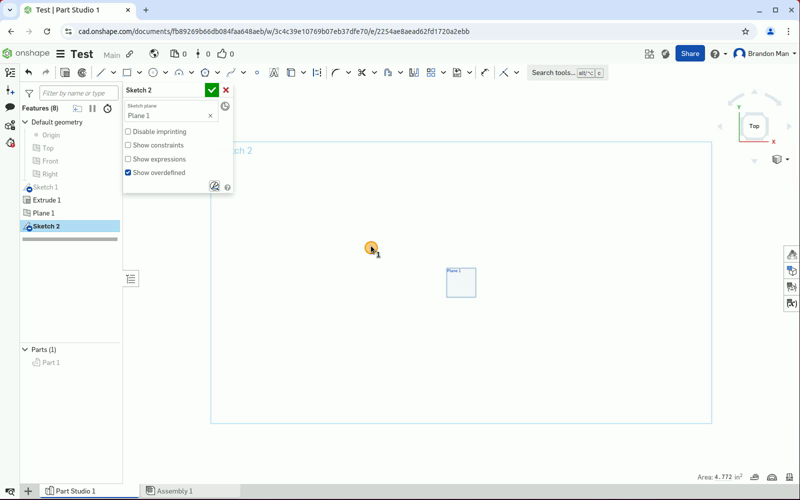
mouse_move(73, 352)
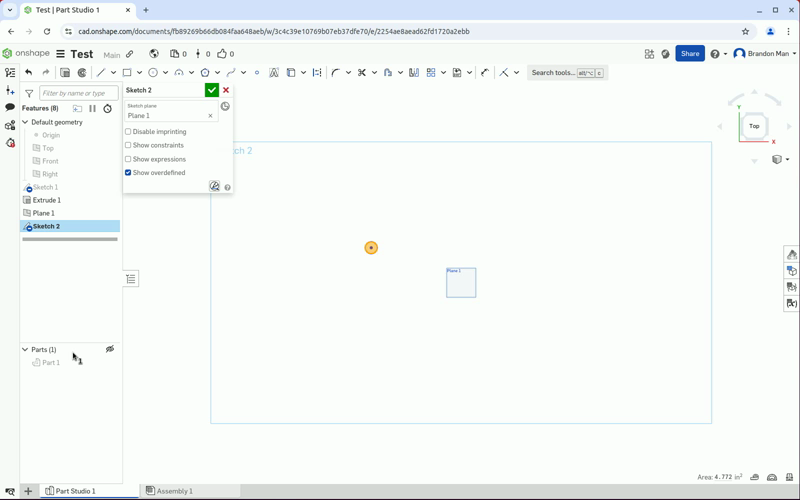
key(shift+y)
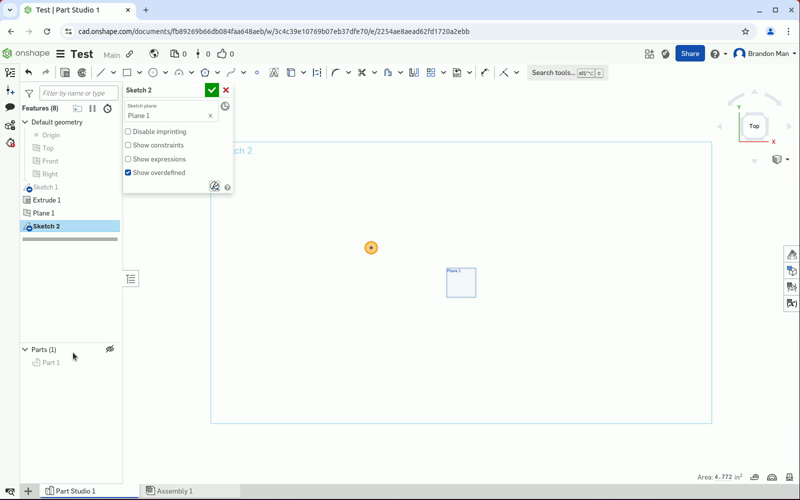
key(shift+e)
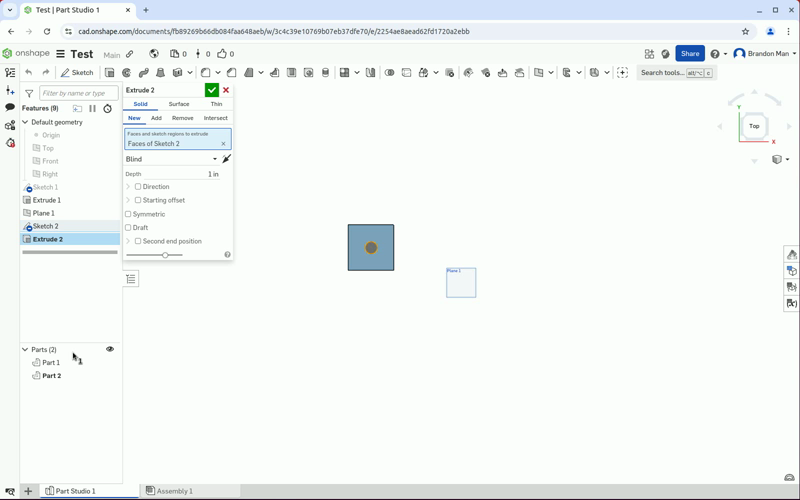
mouse_move(143, 106)
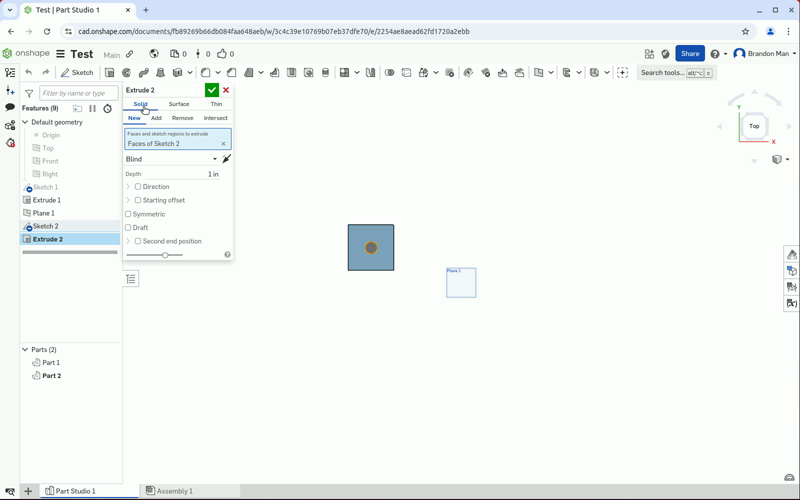
click(143, 106)
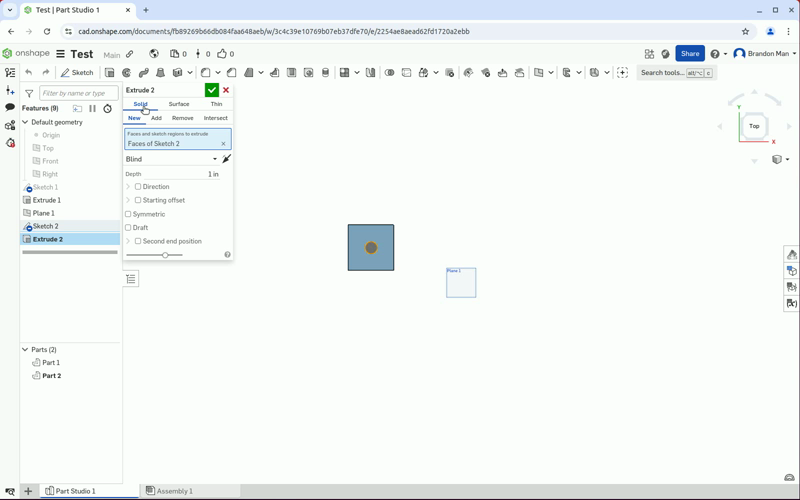
mouse_move(186, 120)
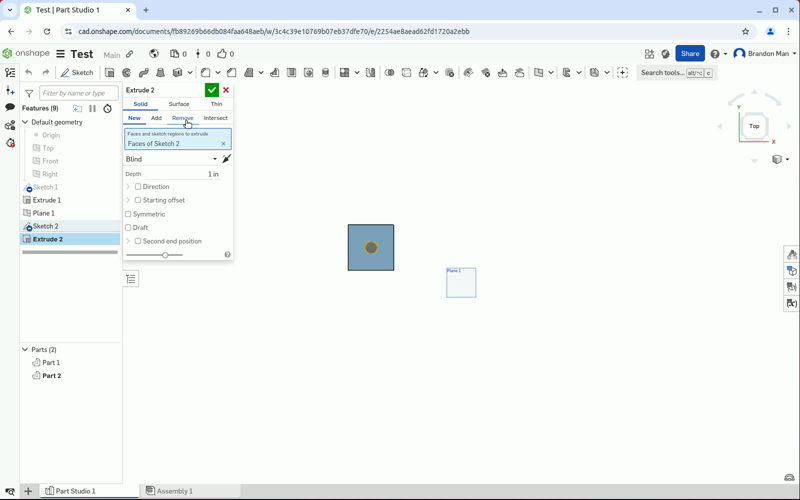
click(186, 120)
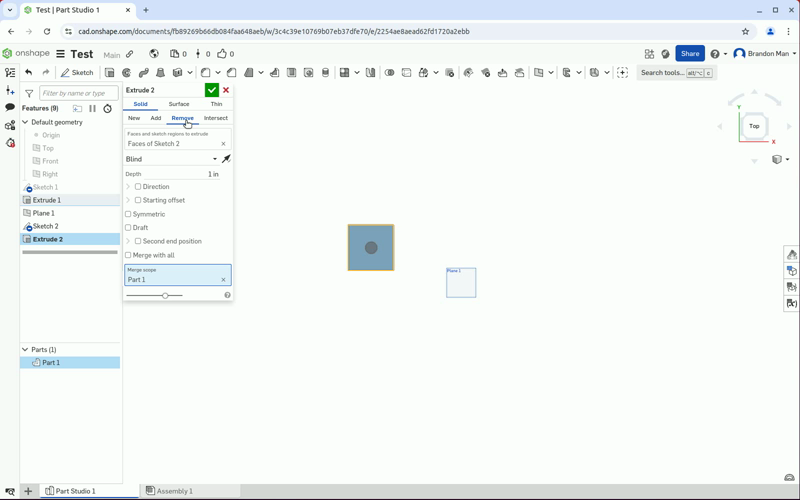
key(tab, 4)
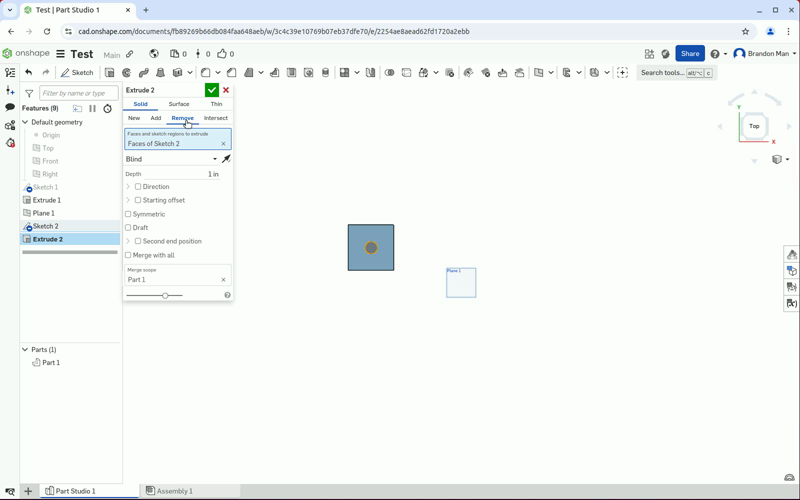
text(0.481)
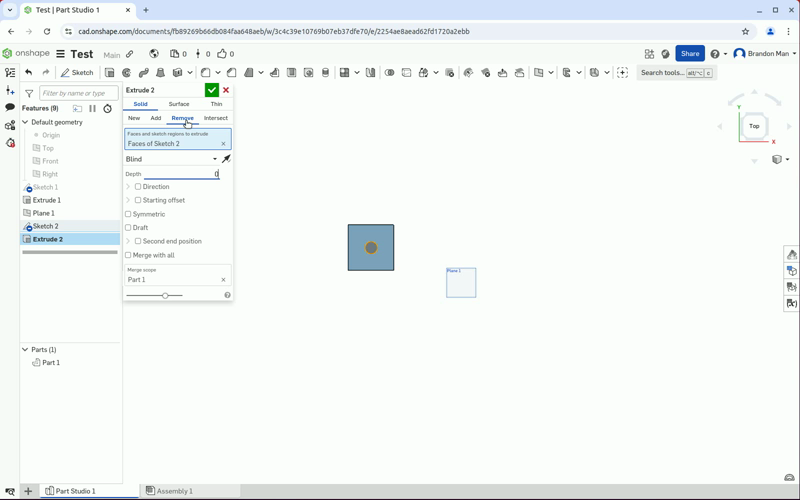
key(tab, 6)
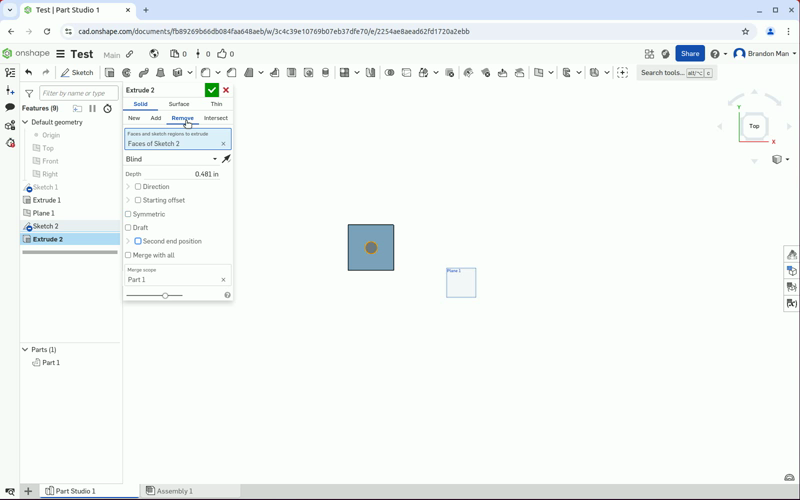
key(space)
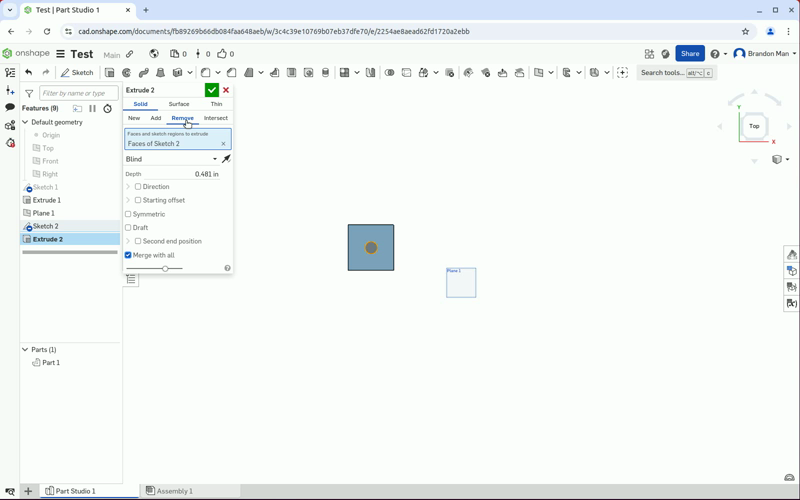
key(enter)
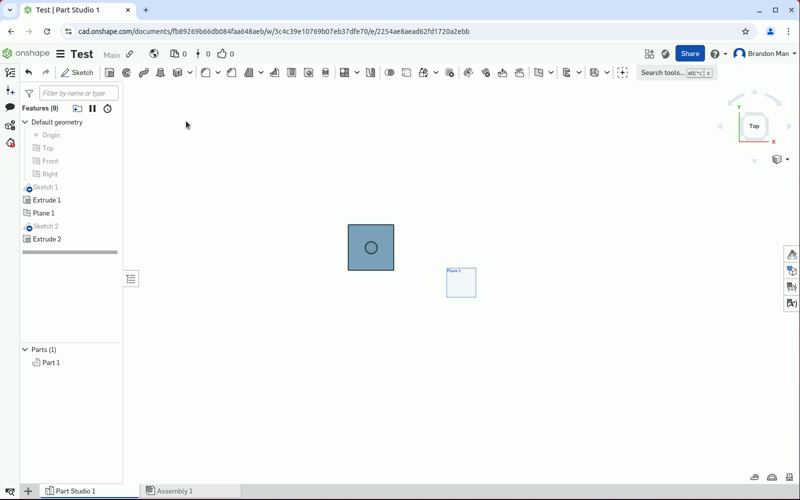
key(shift+h)
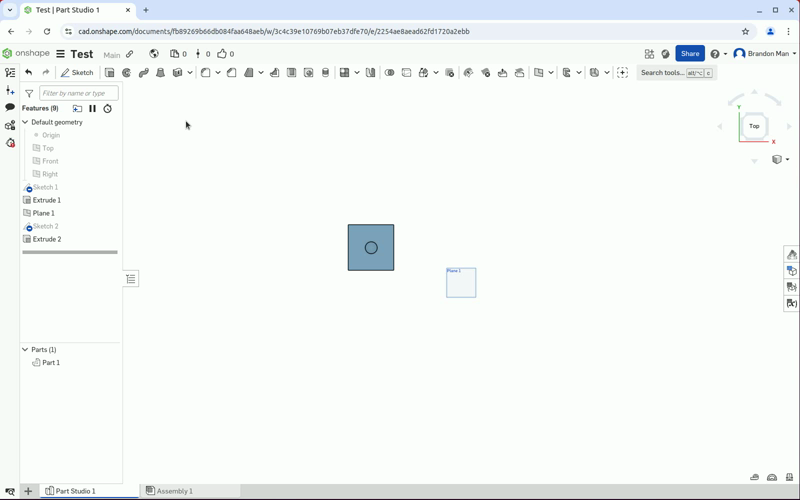
key(shift+h)
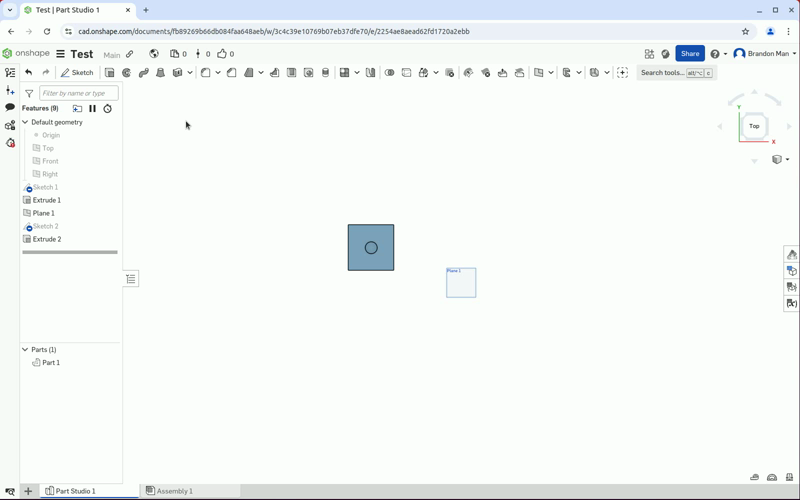
key(shift+7)
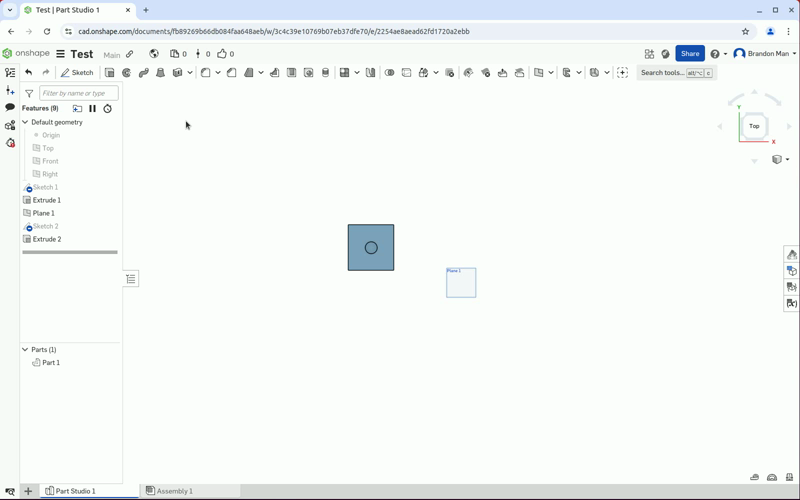
key(up, 3)
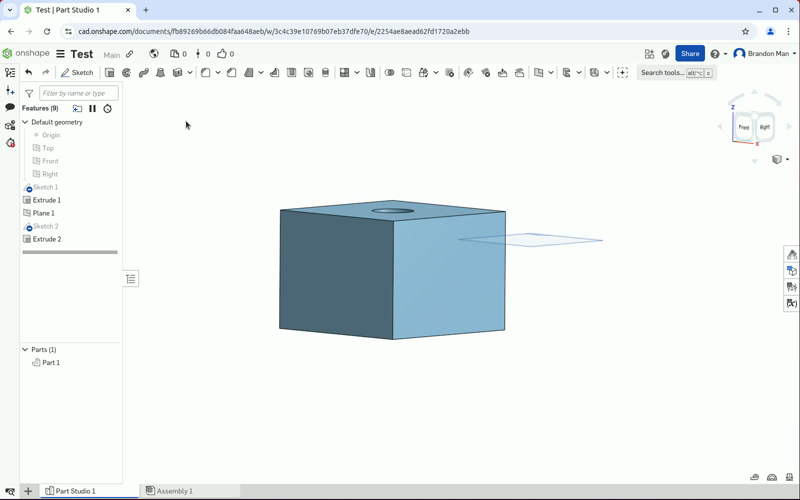
key(left, 3)
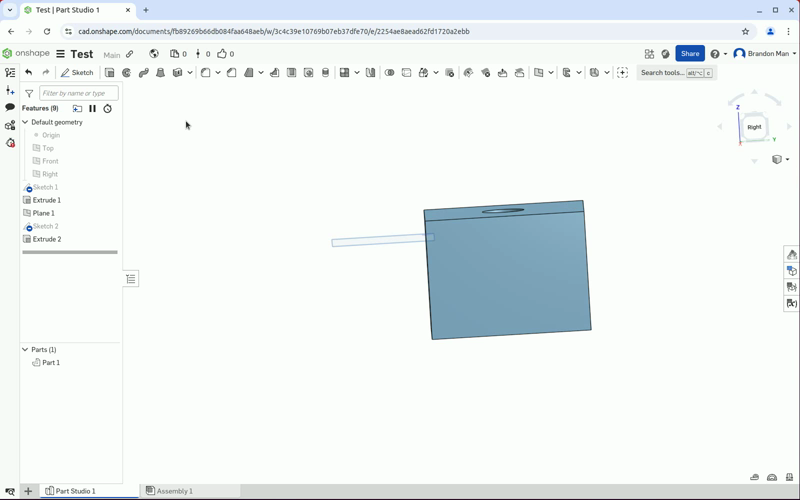
key(right, 3)
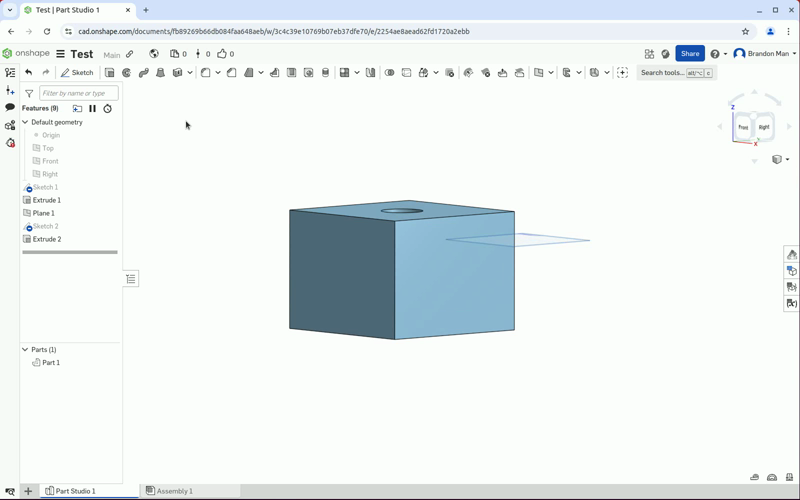
key(down, 3)
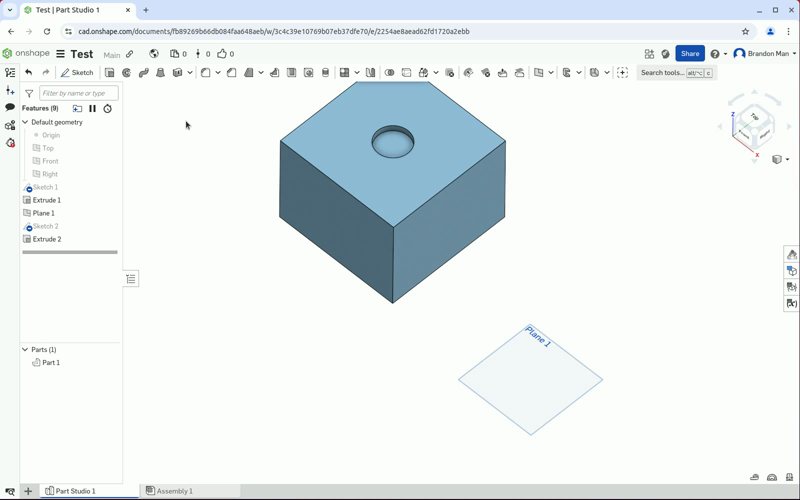
mouse_move(73, 189)
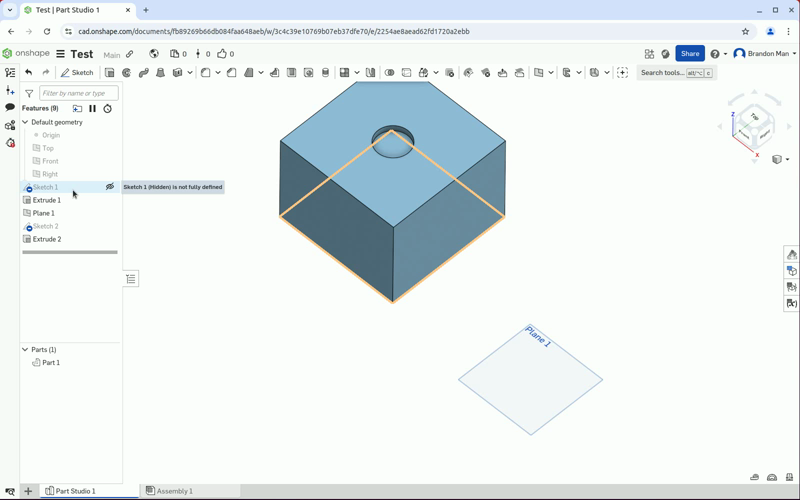
click(73, 189)